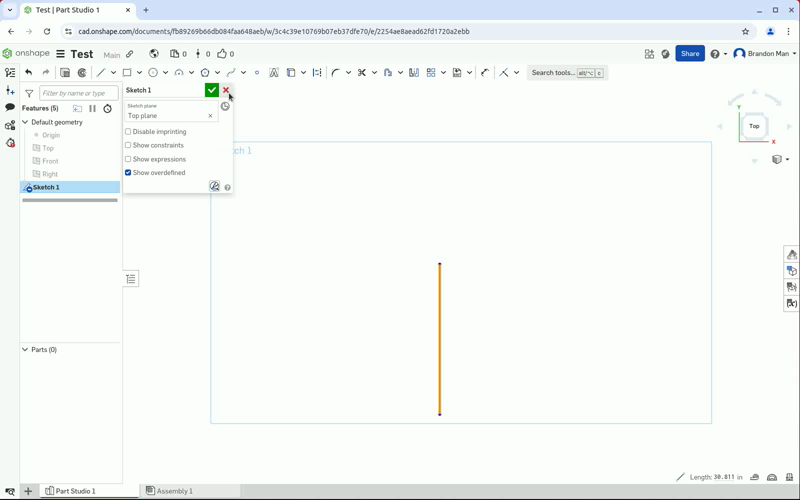
key(shift+h)
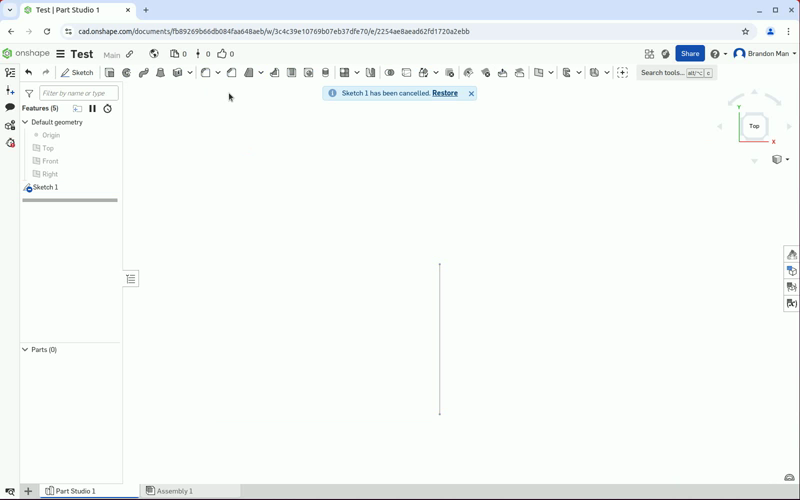
key(shift+s)
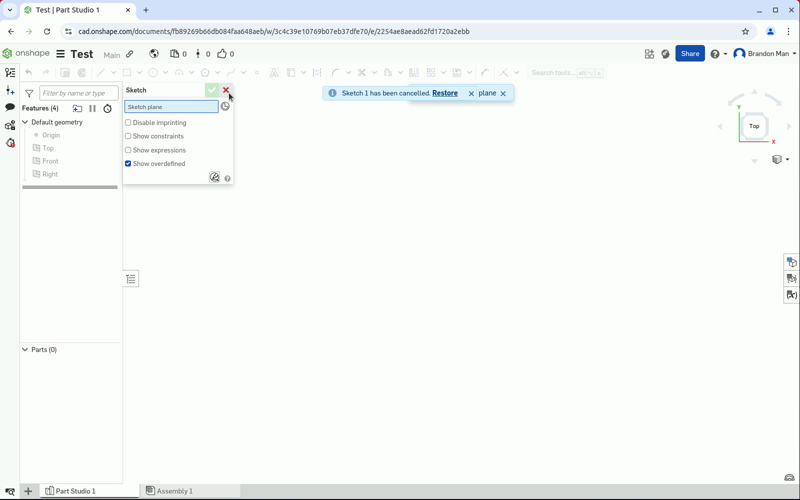
mouse_move(73, 150)
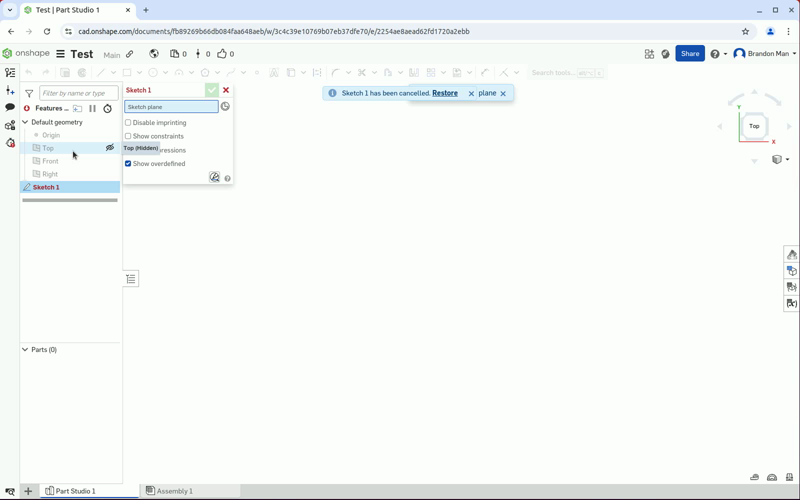
click(73, 150)
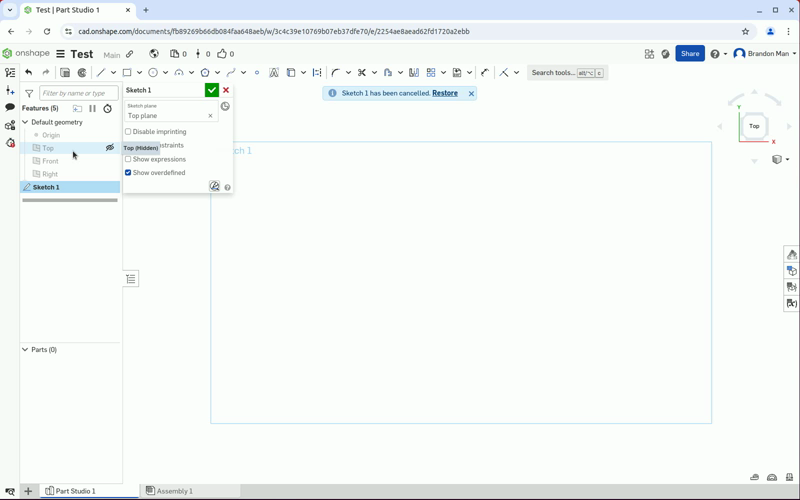
mouse_move(73, 352)
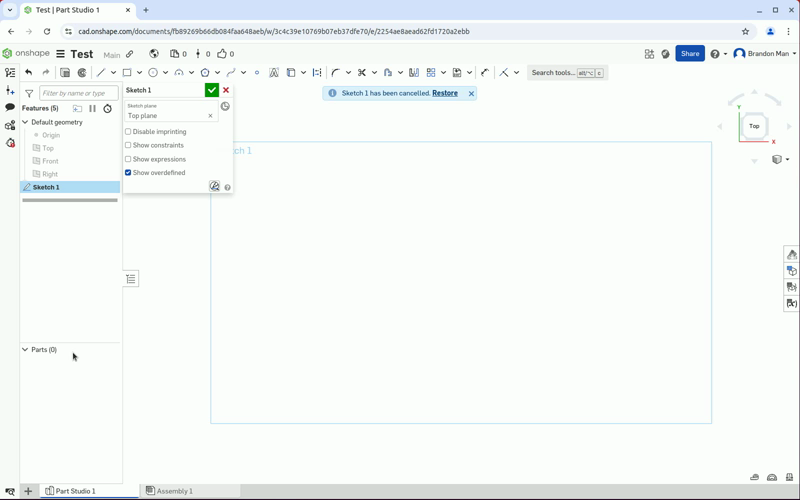
key(y)
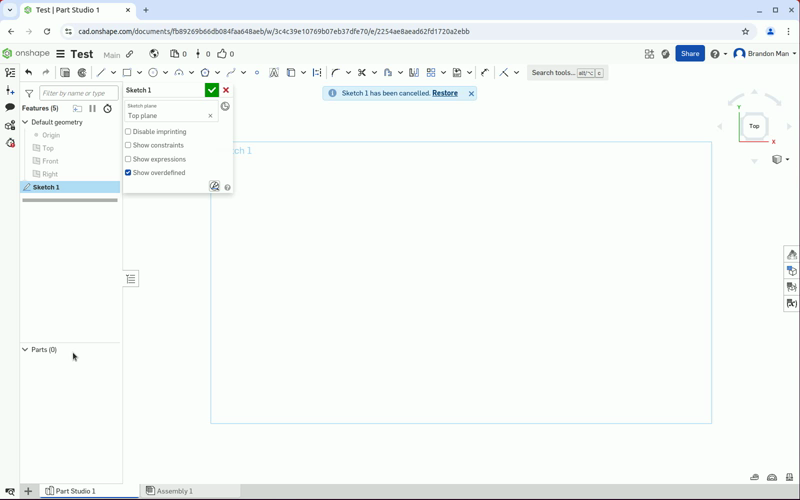
key(l)
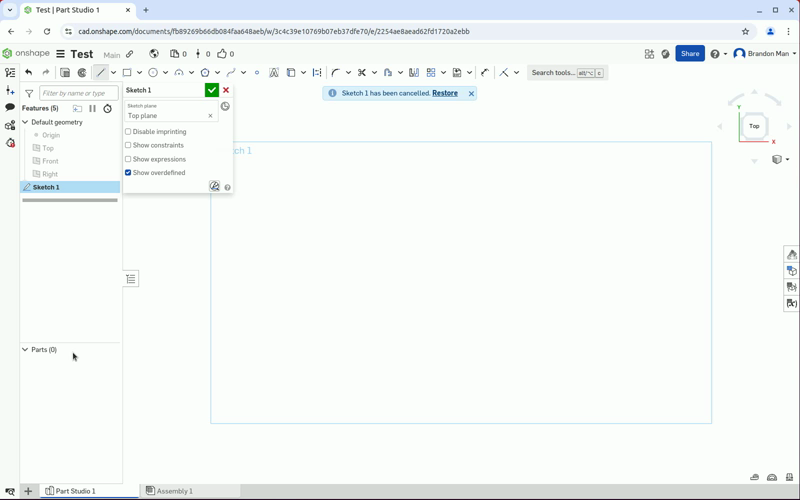
key_down(shift)
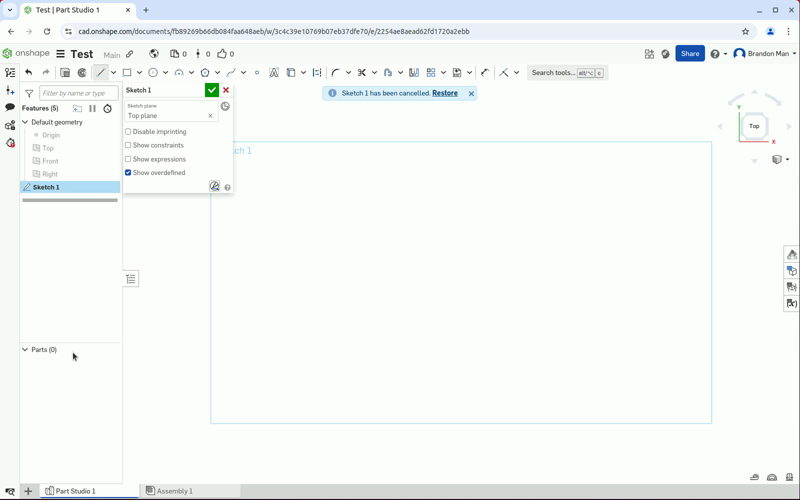
mouse_move(460, 282)
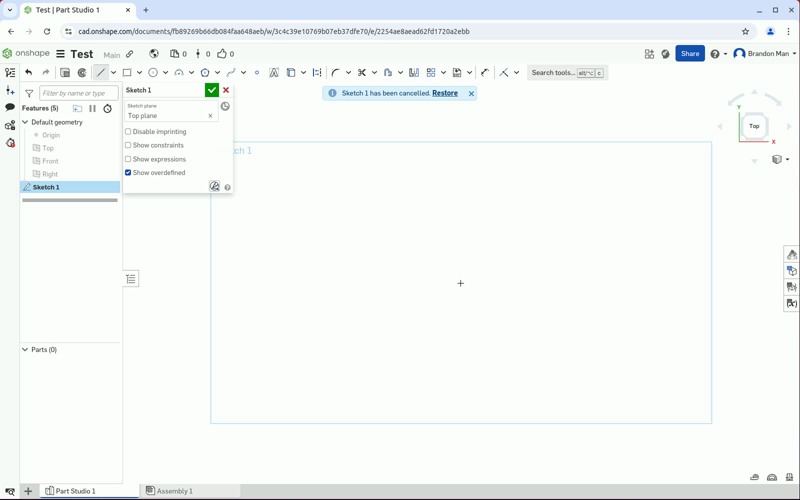
click(460, 282)
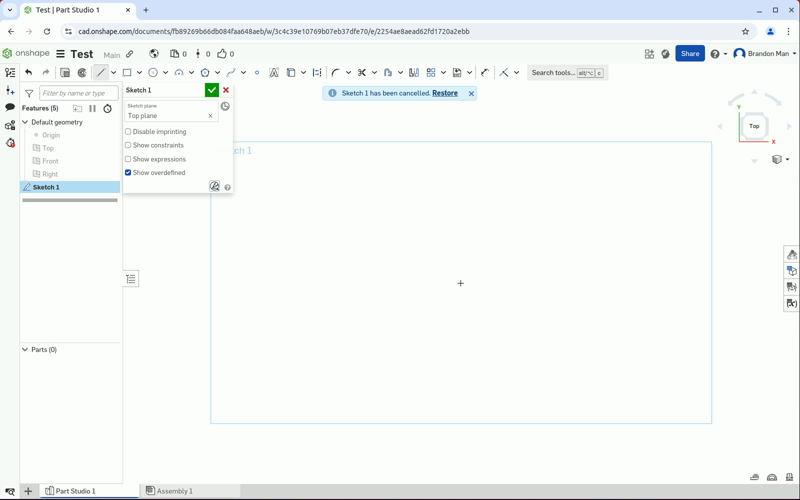
key_up(shift)
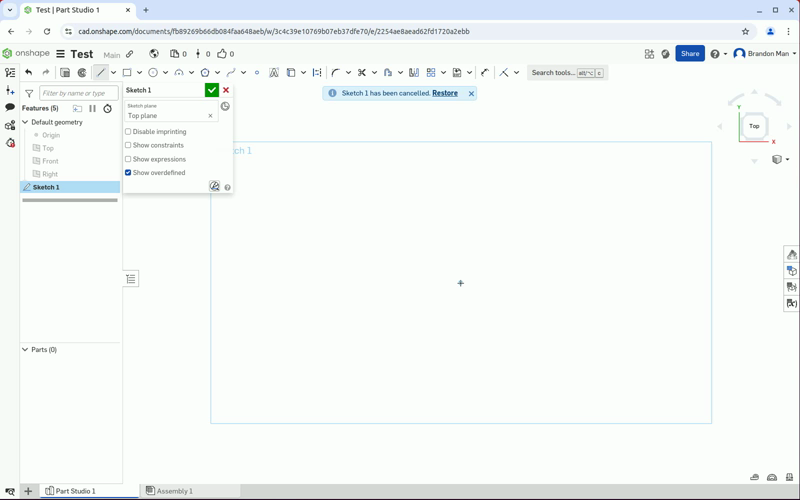
key_down(shift)
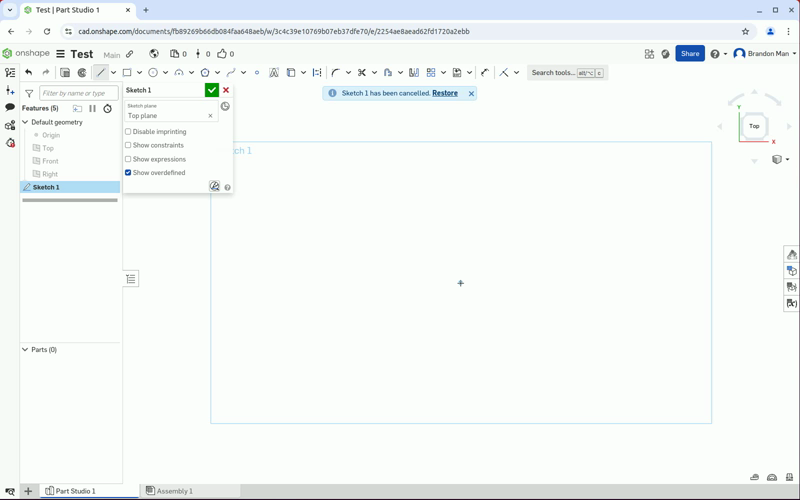
mouse_move(573, 170)
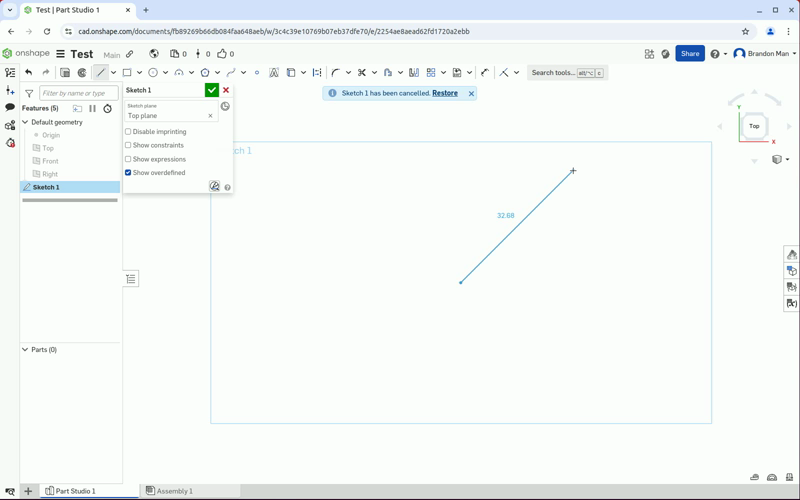
click(573, 170)
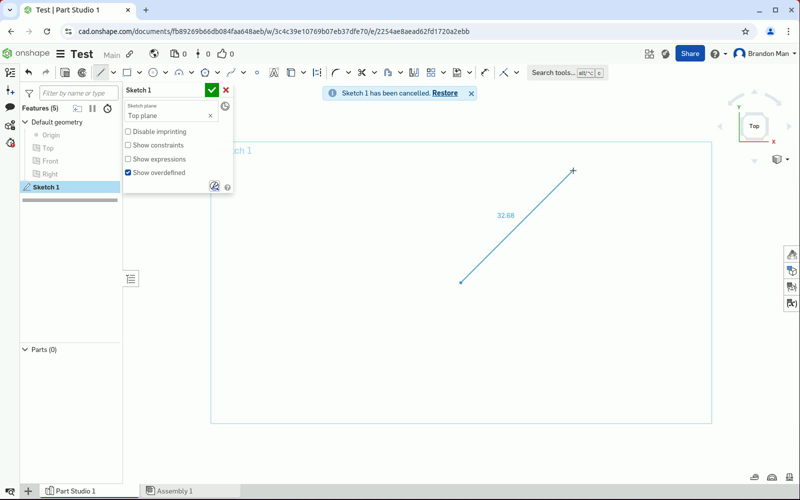
key_up(shift)
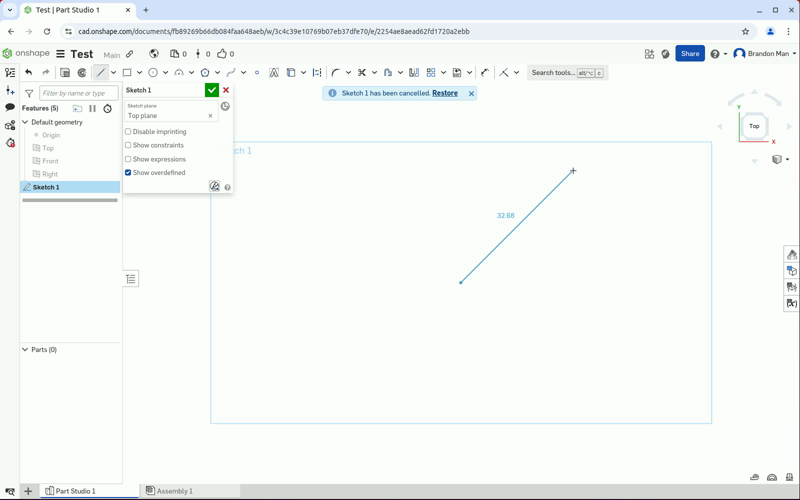
key_down(shift)
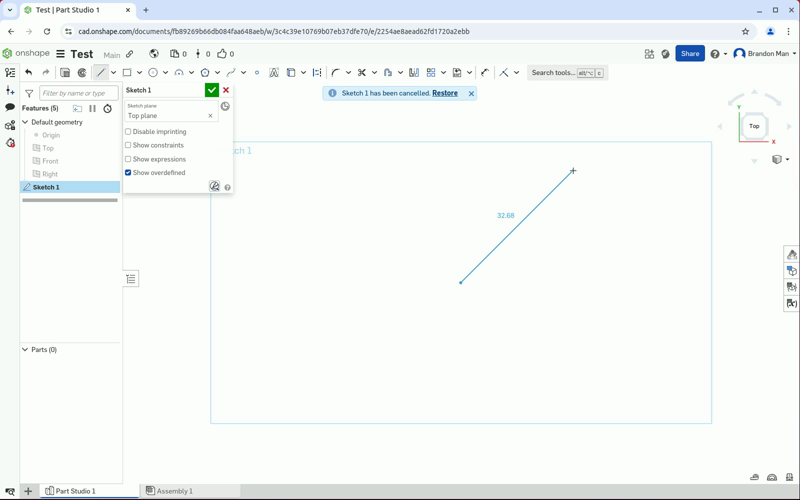
mouse_move(460, 170)
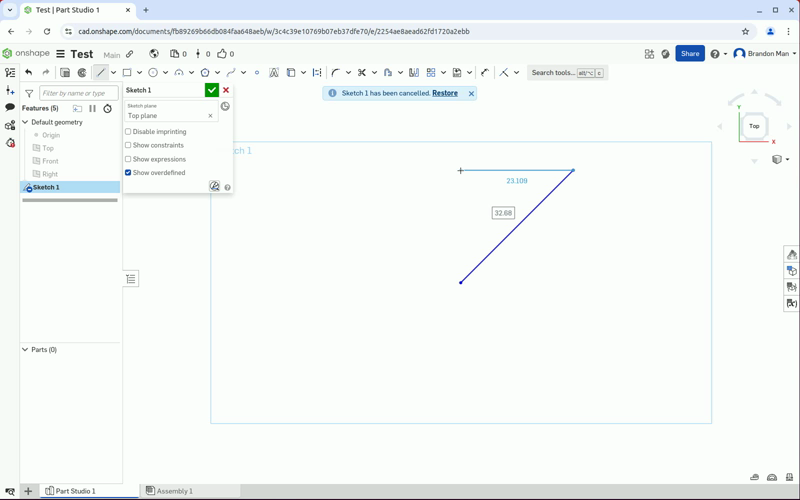
click(460, 170)
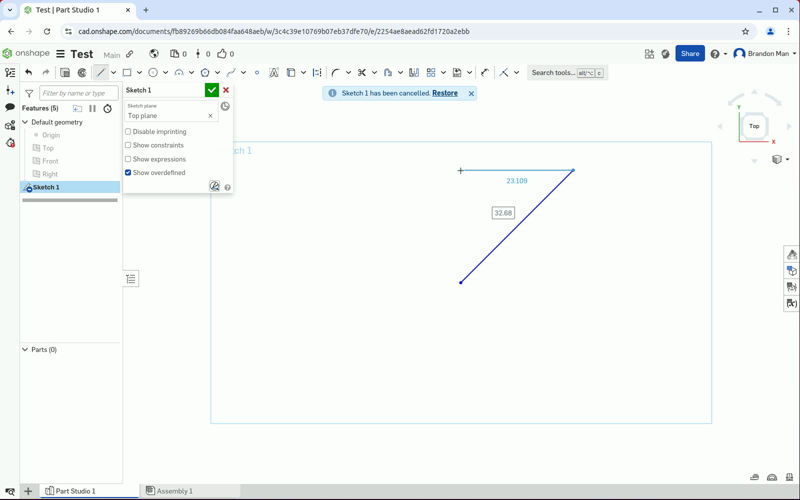
key_up(shift)
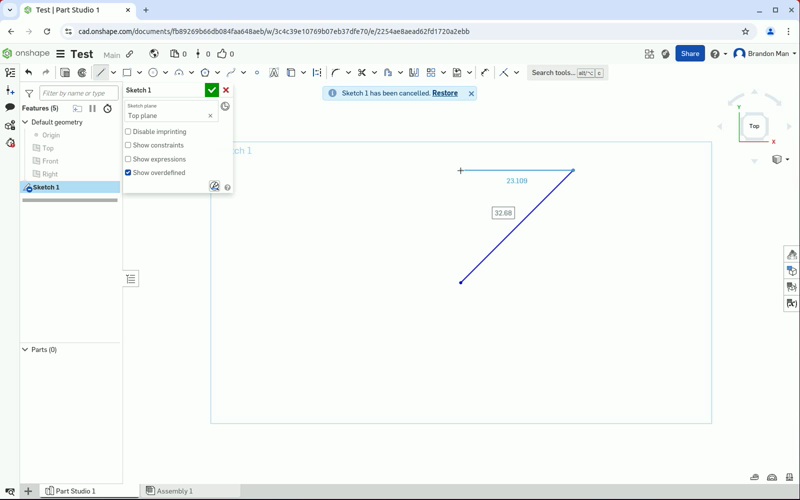
key_down(shift)
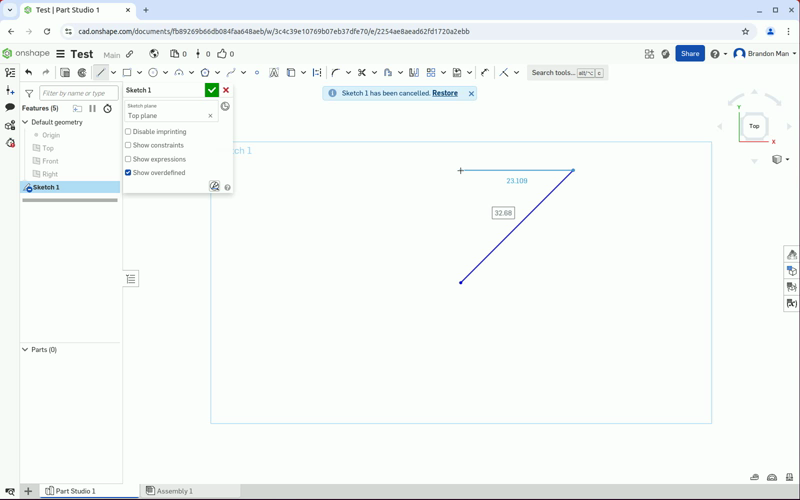
mouse_move(460, 282)
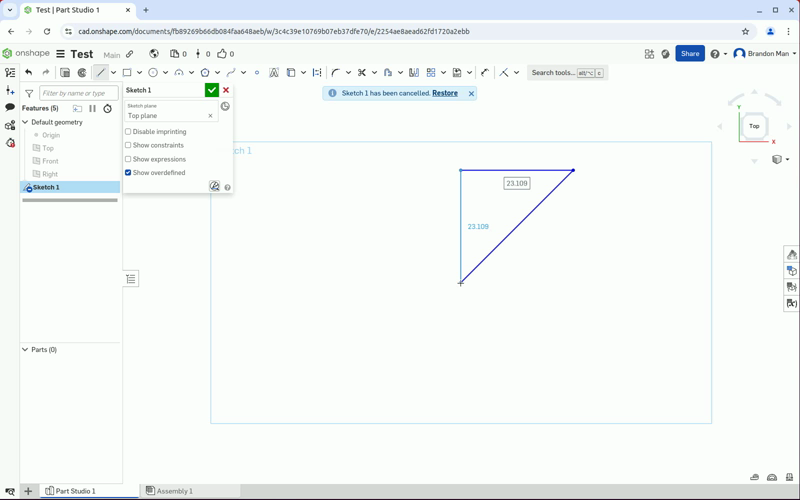
key_up(shift)
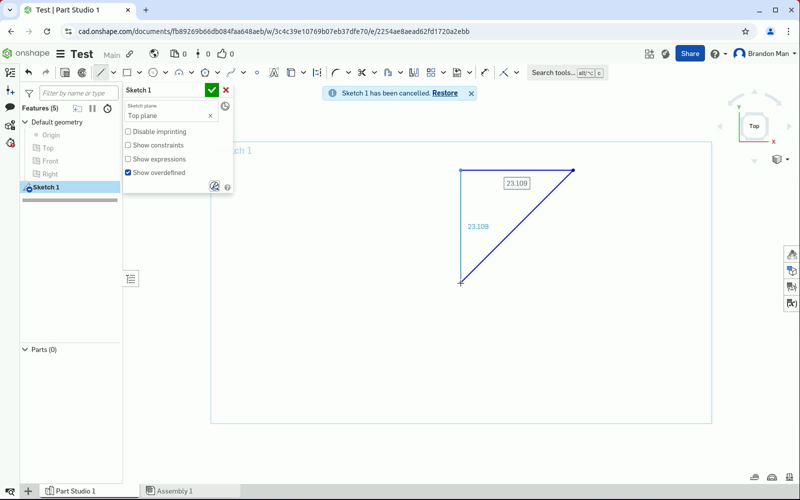
click(460, 282)
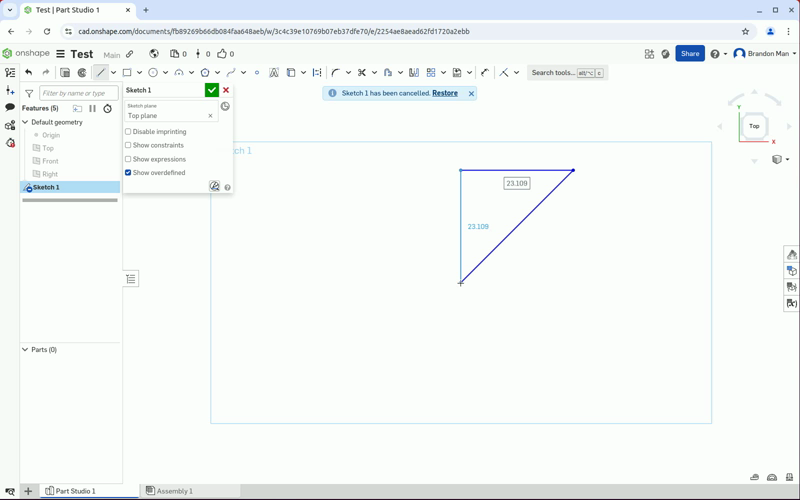
key(esc)
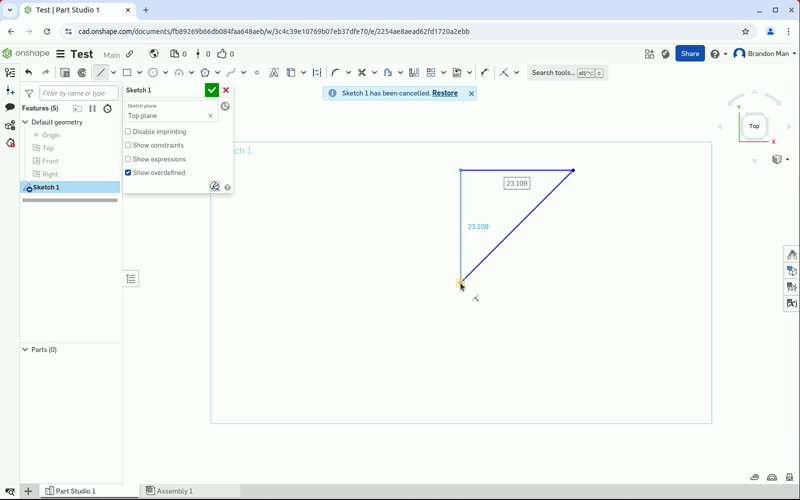
mouse_move(508, 220)
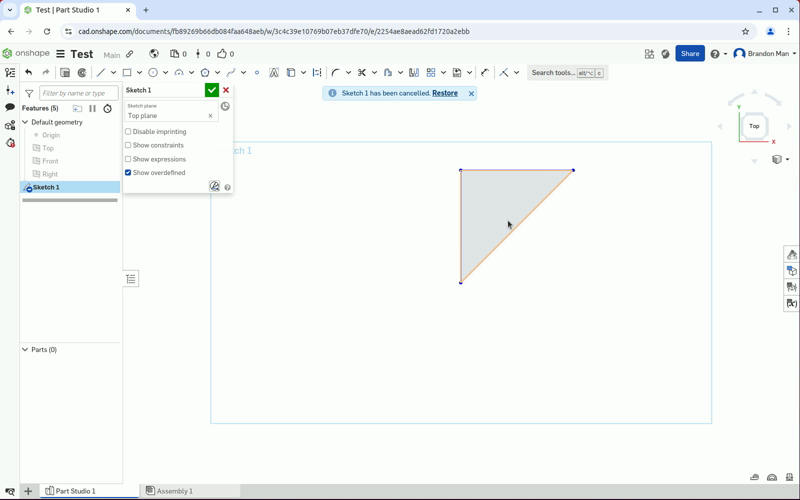
click(508, 220)
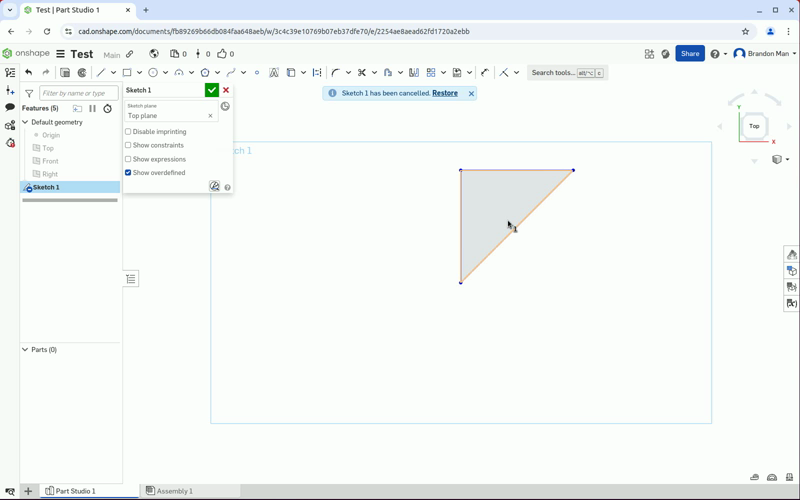
mouse_move(73, 352)
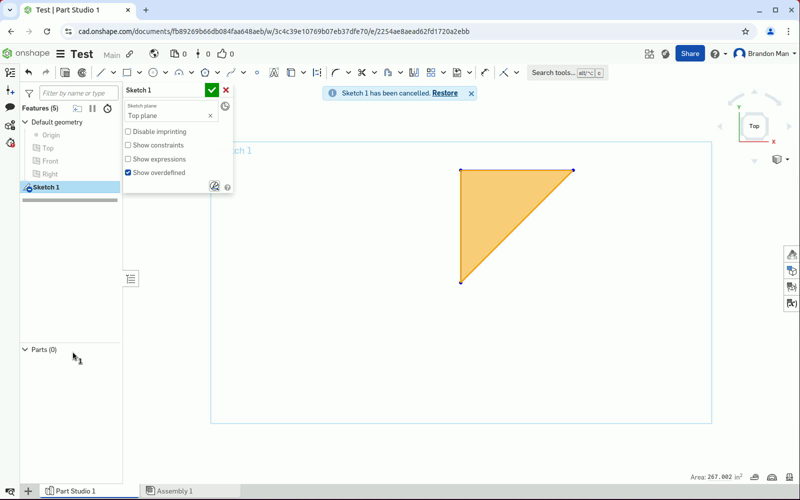
key(shift+y)
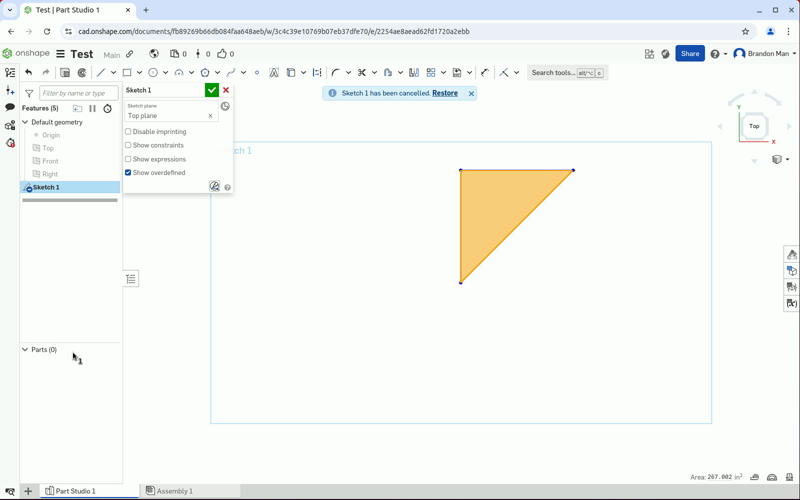
key(shift+e)
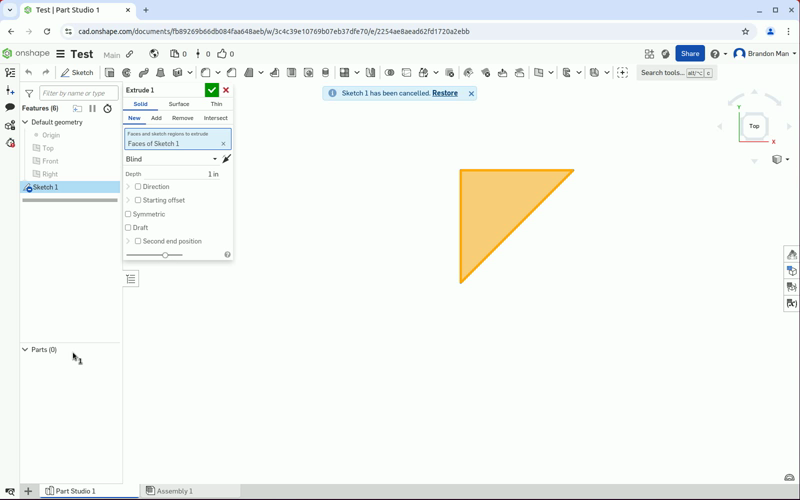
mouse_move(143, 106)
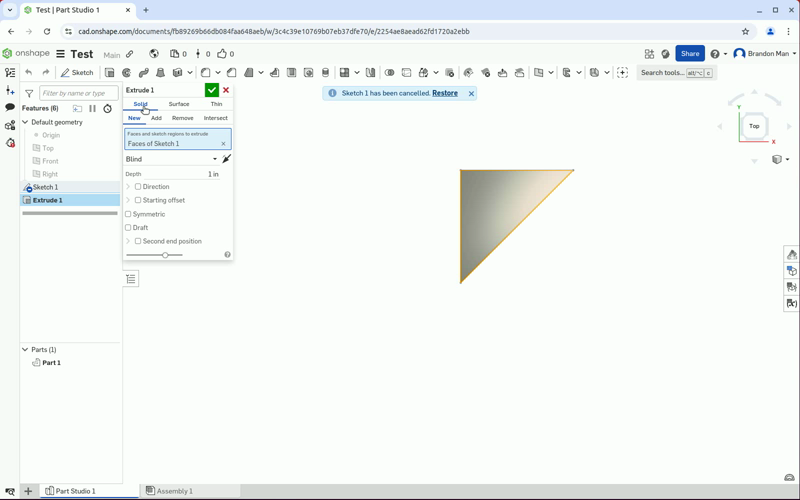
click(143, 106)
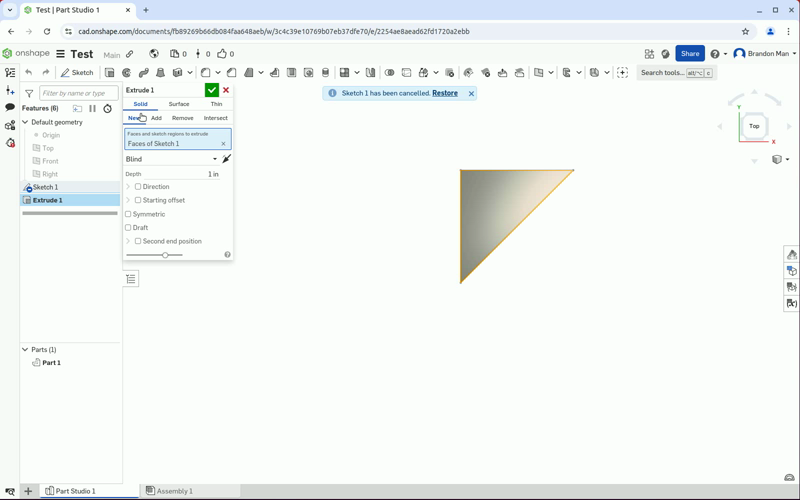
mouse_move(137, 120)
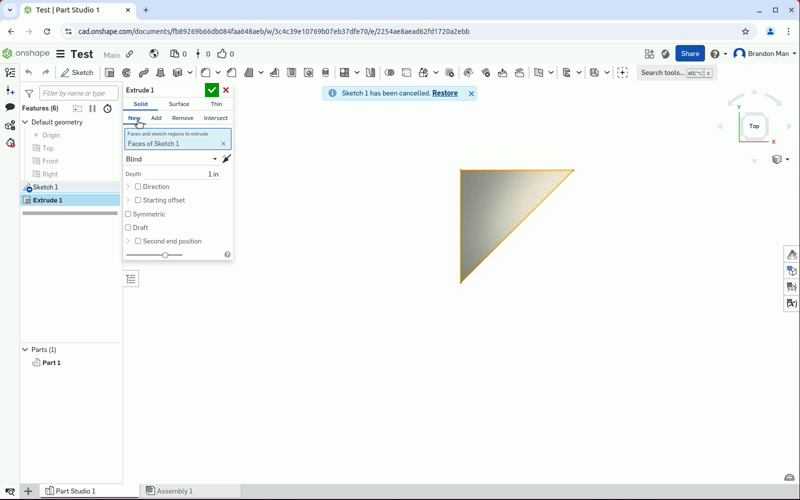
click(137, 120)
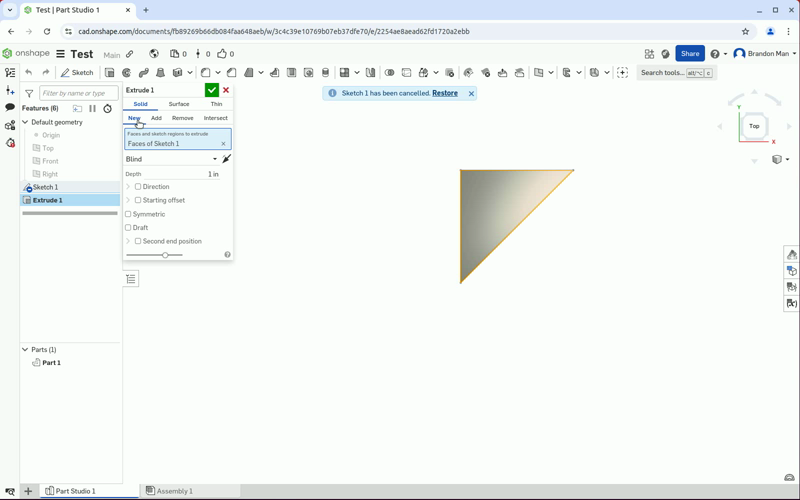
key(tab, 4)
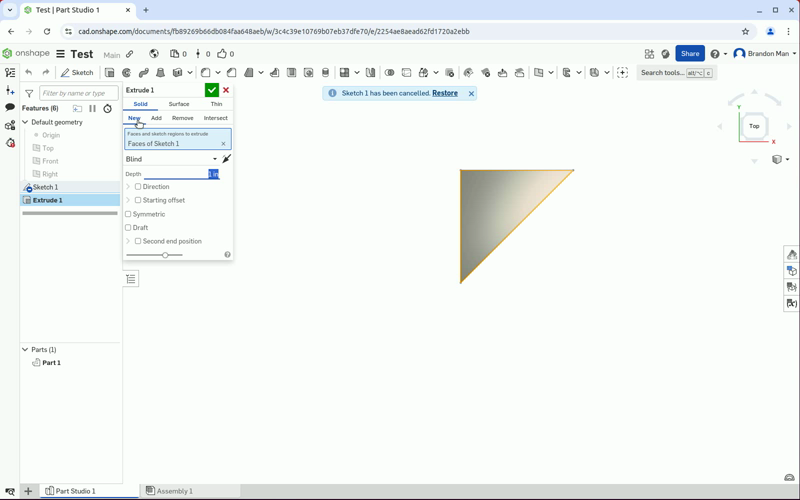
text(5.777)
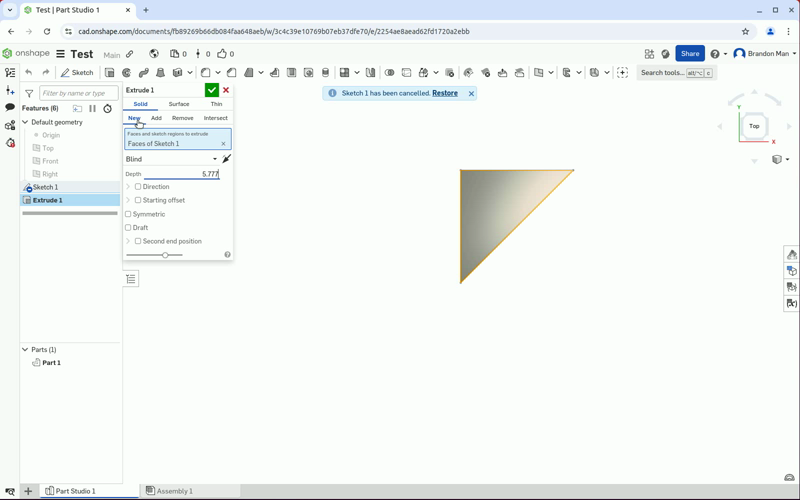
key(enter)
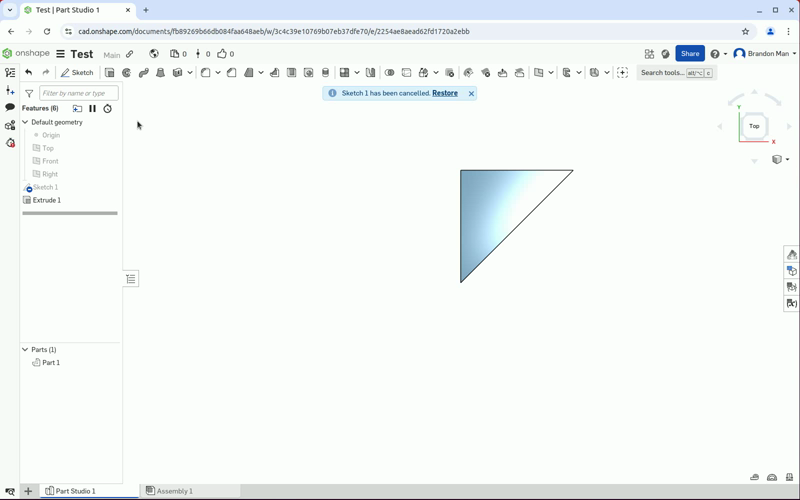
key(shift+h)
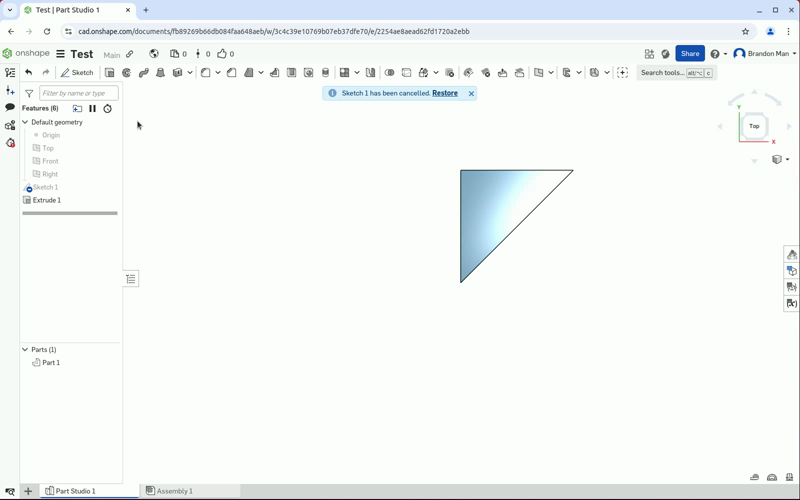
key(shift+h)
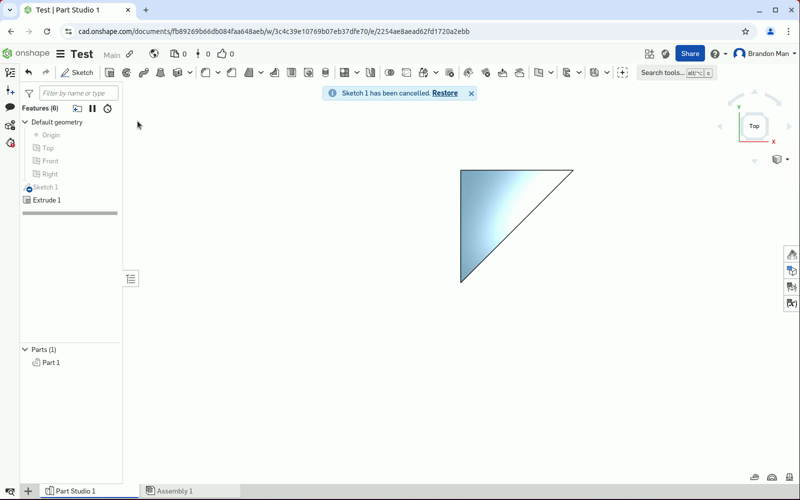
mouse_move(73, 189)
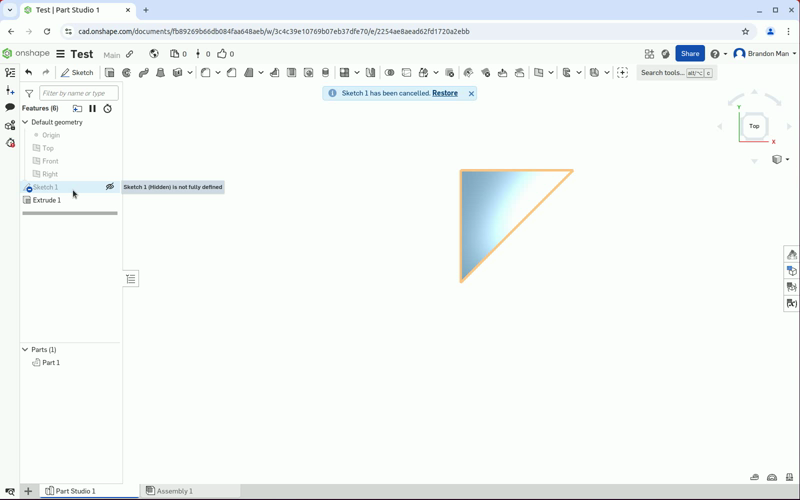
click(73, 189)
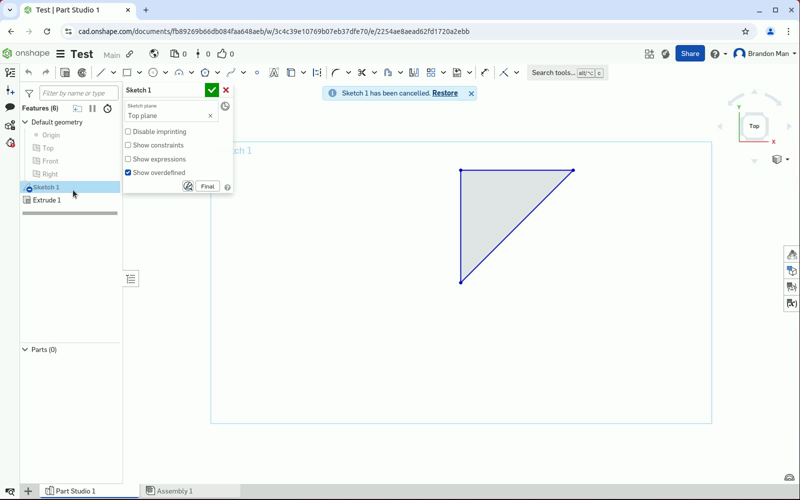
mouse_move(229, 92)
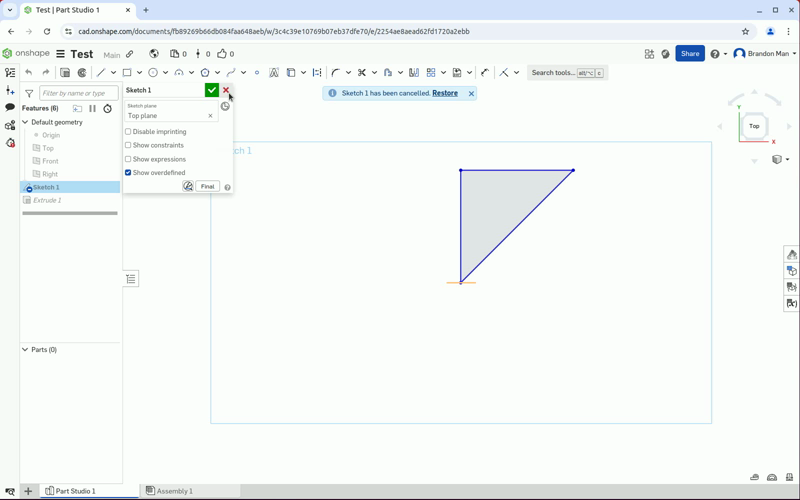
click(229, 92)
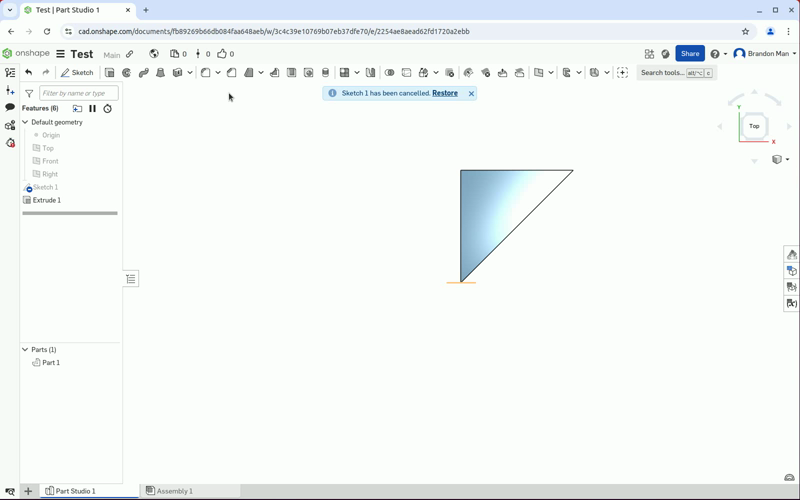
mouse_move(541, 75)
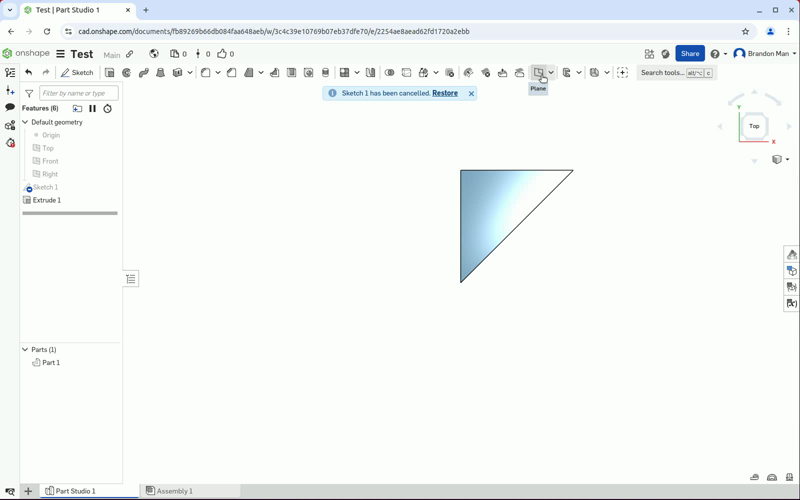
click(541, 75)
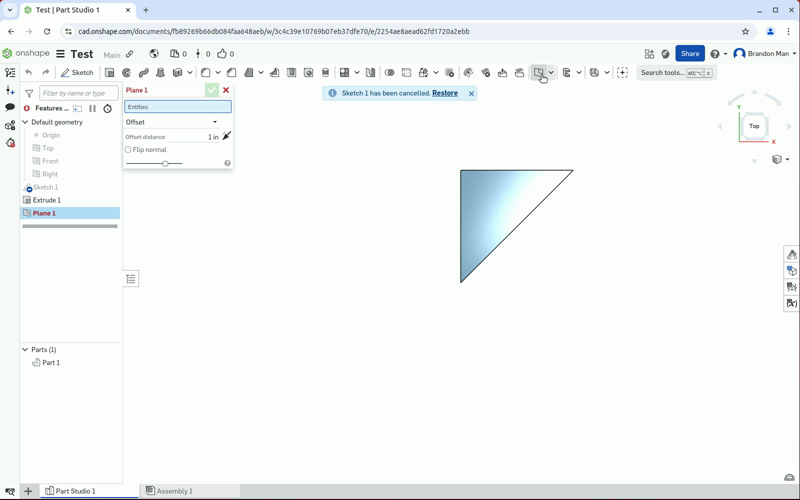
mouse_move(73, 150)
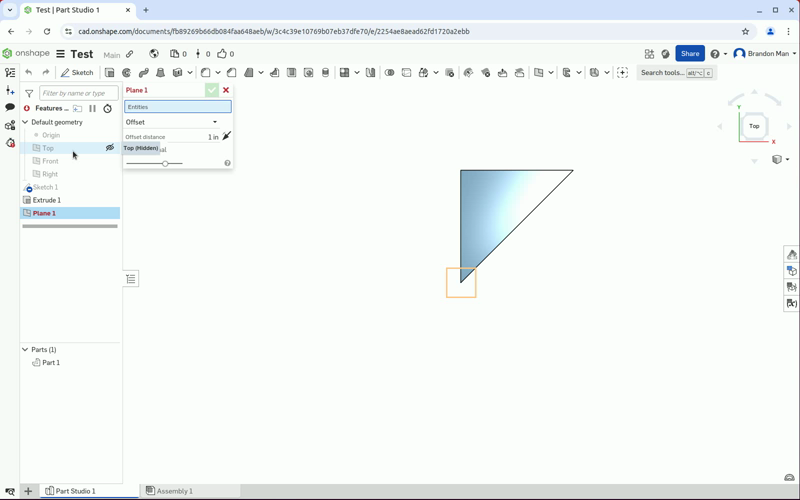
click(73, 150)
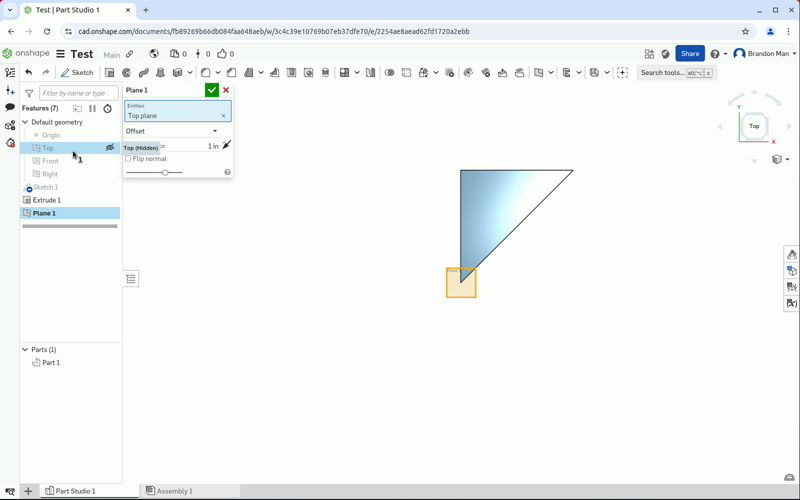
key(tab, 2)
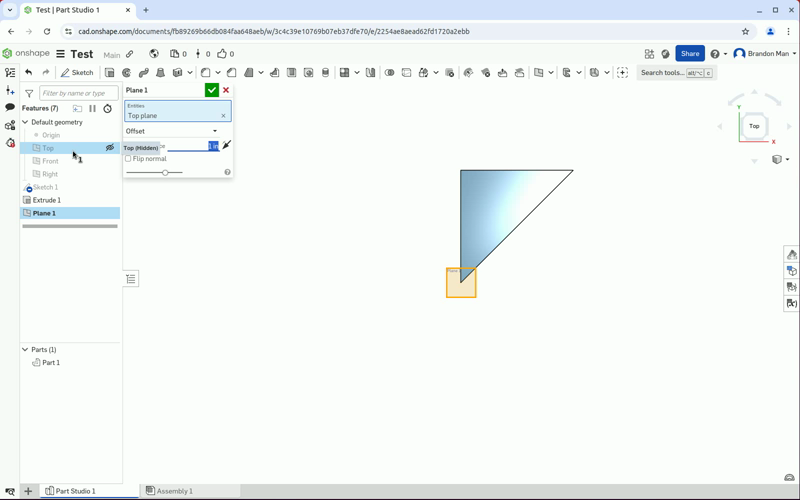
text(5.792)
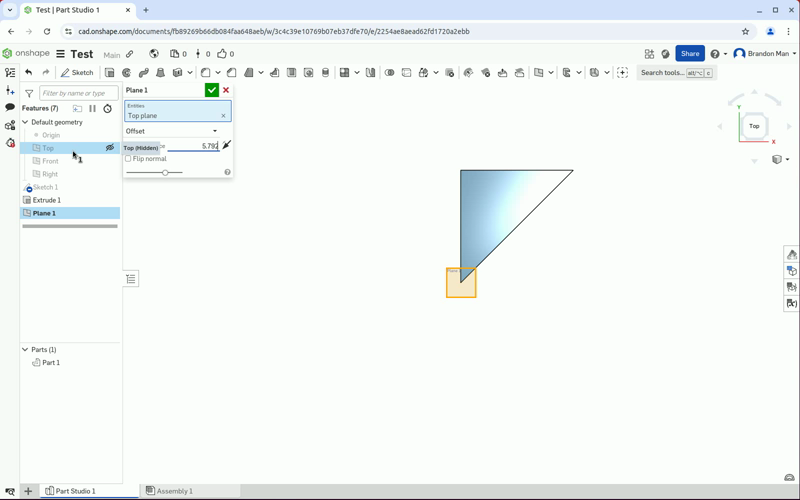
key(enter, 2)
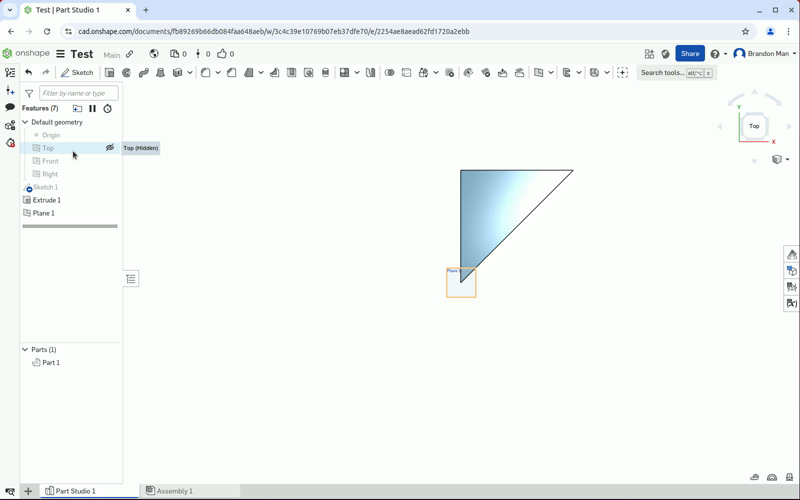
key(shift+s)
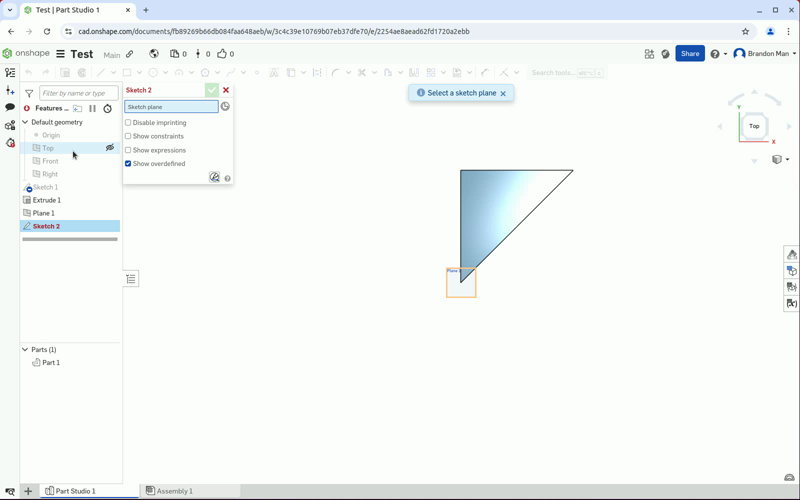
mouse_move(73, 215)
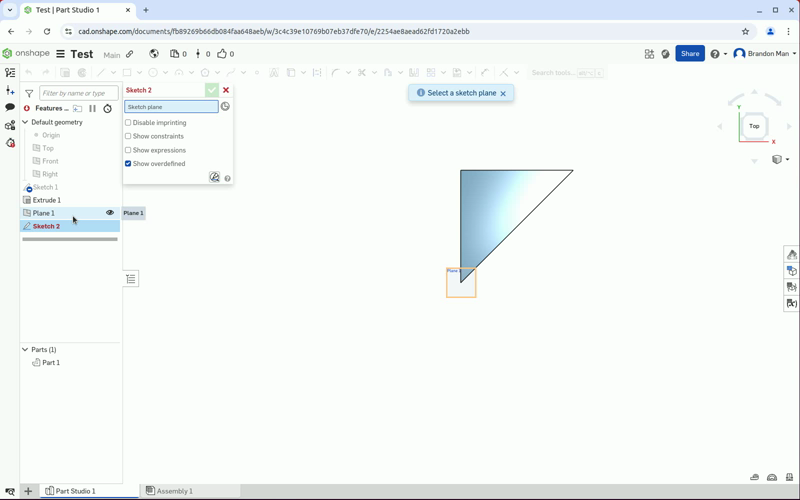
click(73, 215)
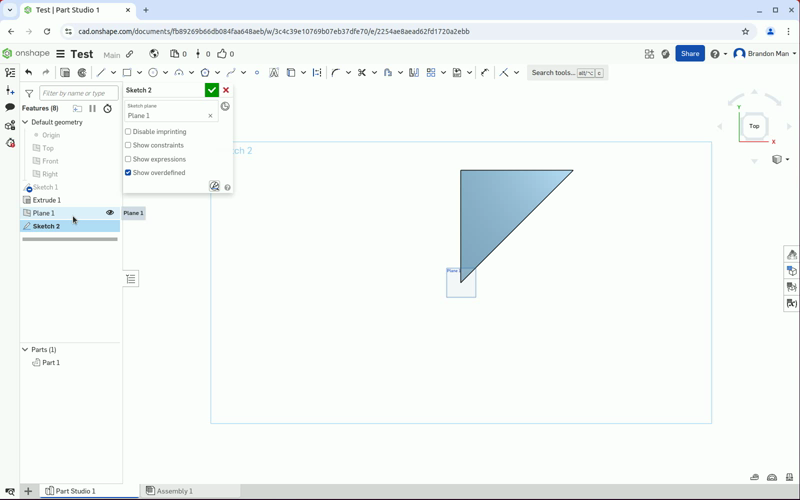
mouse_move(73, 352)
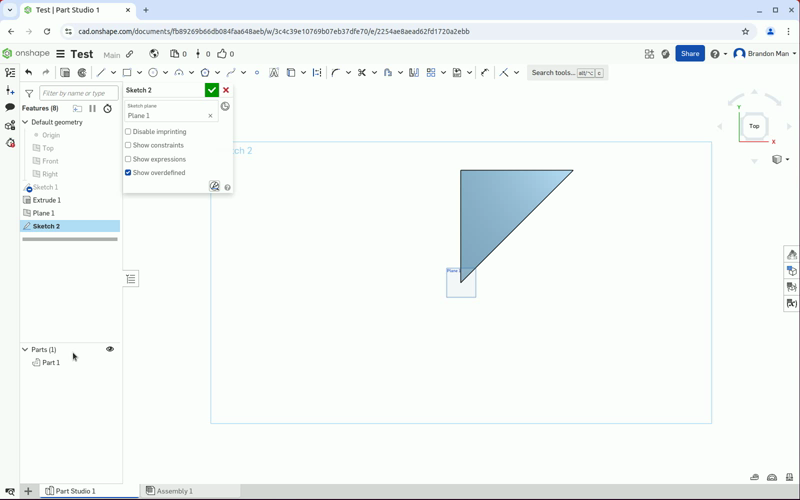
key(y)
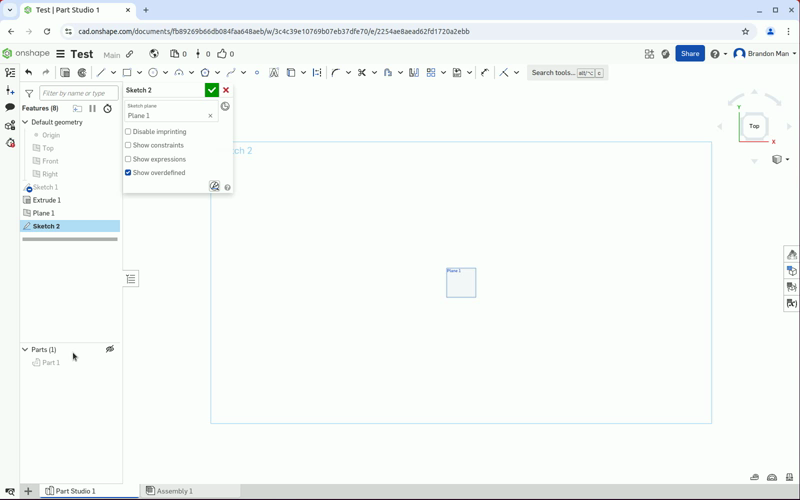
key(c)
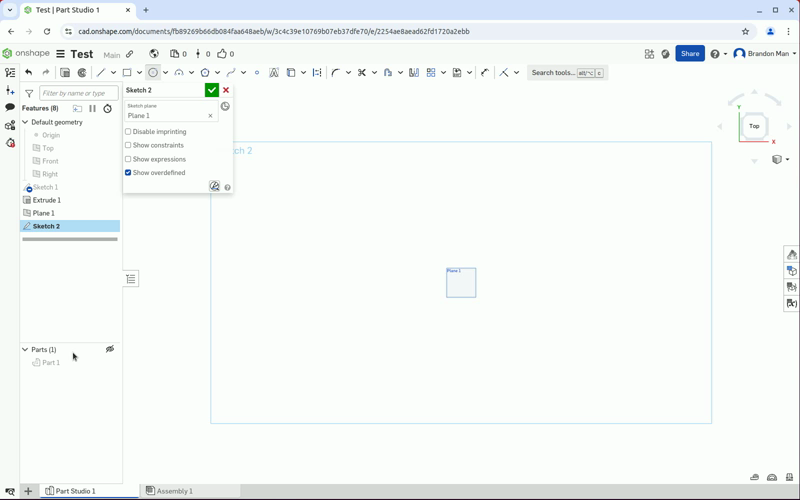
key_down(shift)
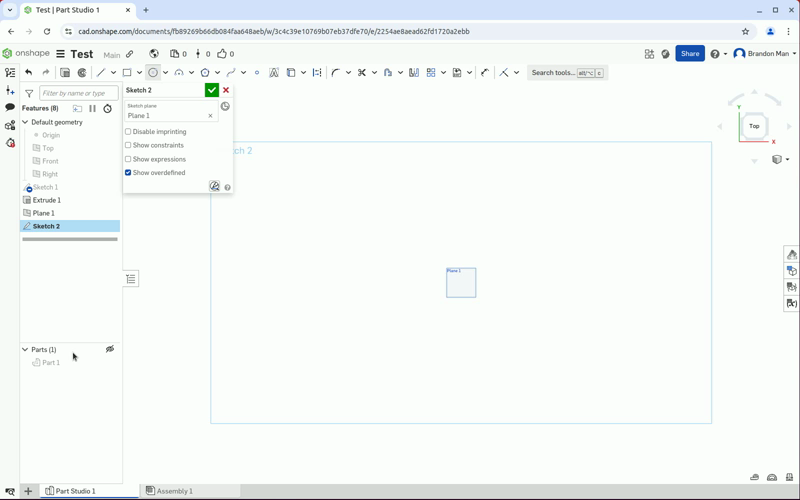
mouse_move(496, 205)
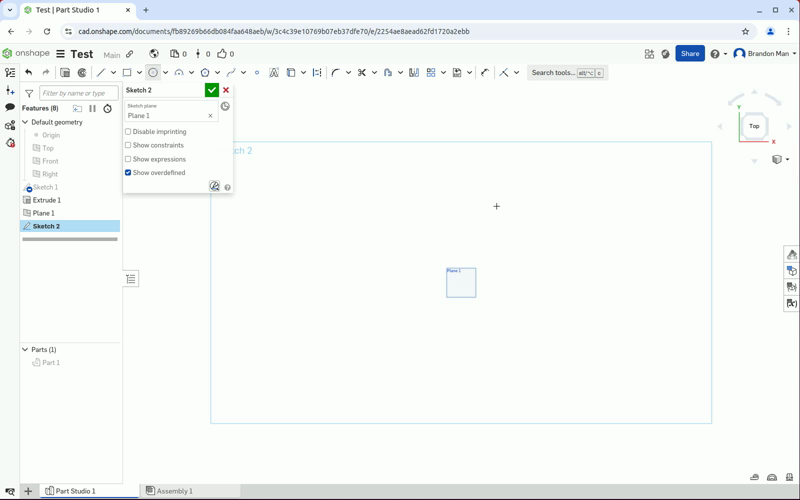
click(496, 205)
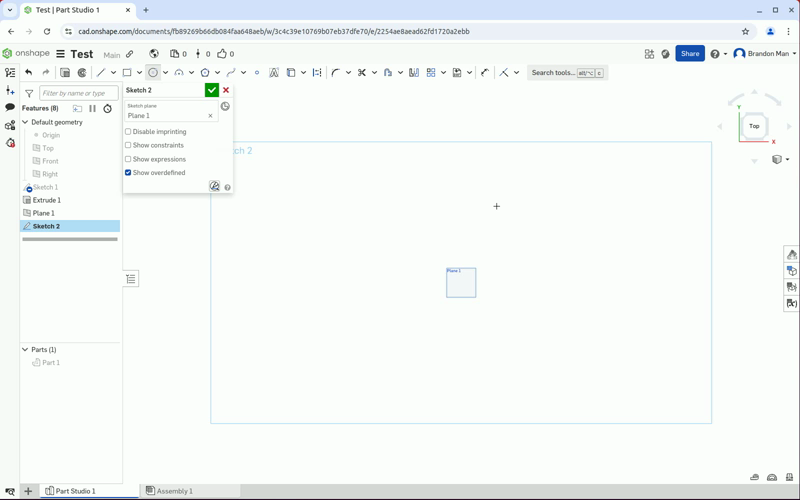
key_up(shift)
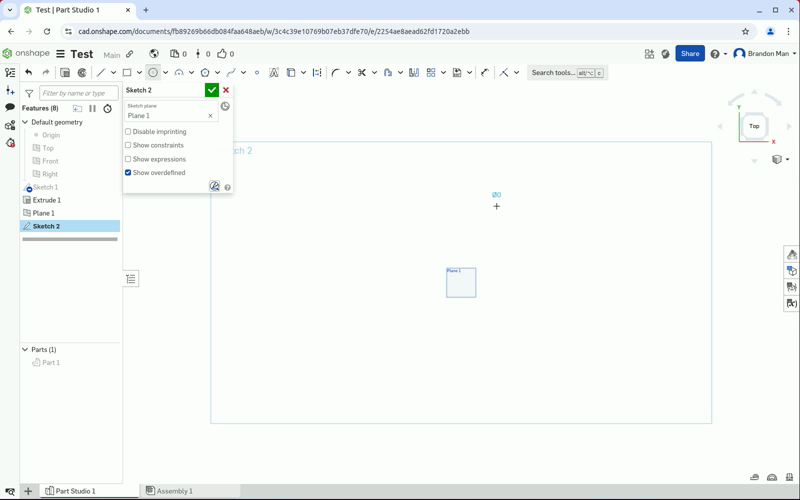
mouse_move(504, 205)
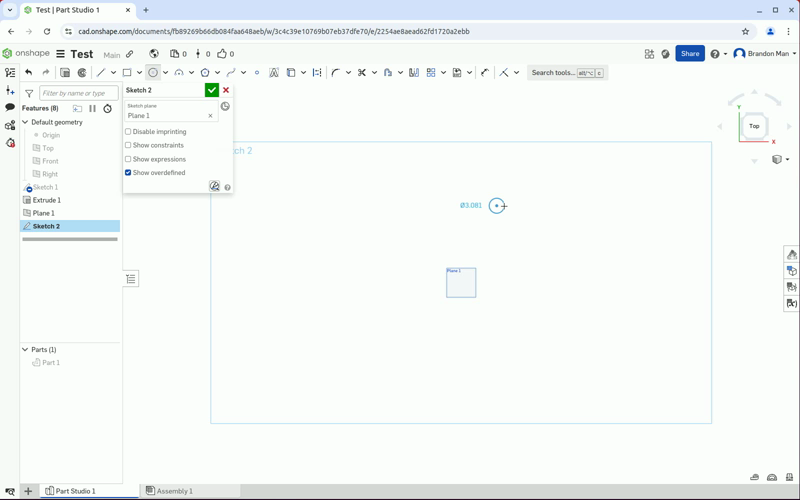
click(504, 205)
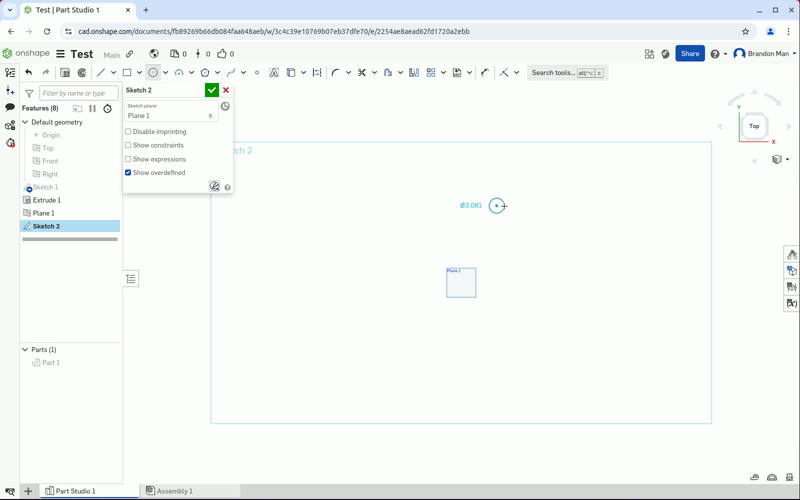
key(esc)
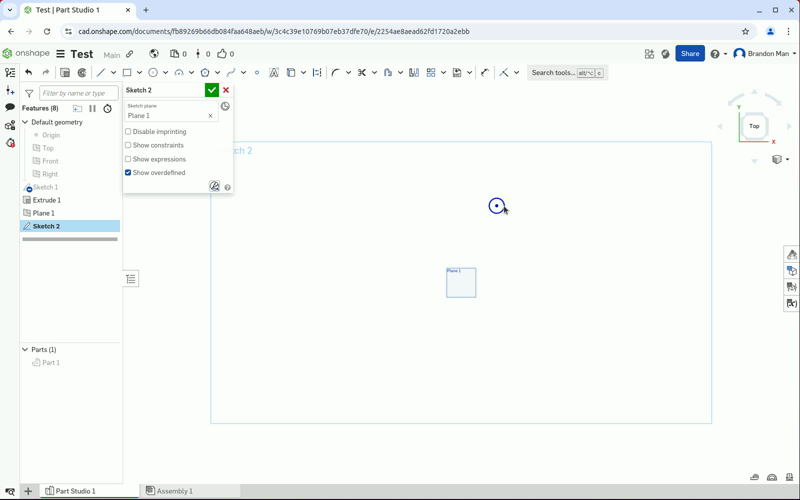
mouse_move(495, 200)
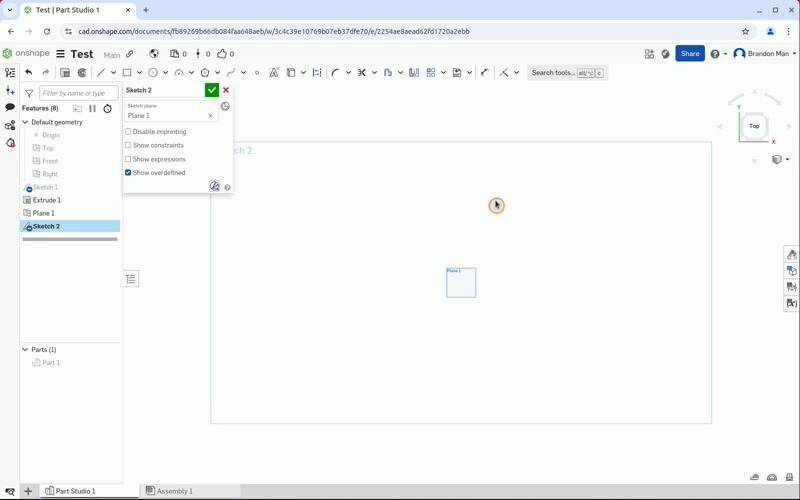
scroll(6)
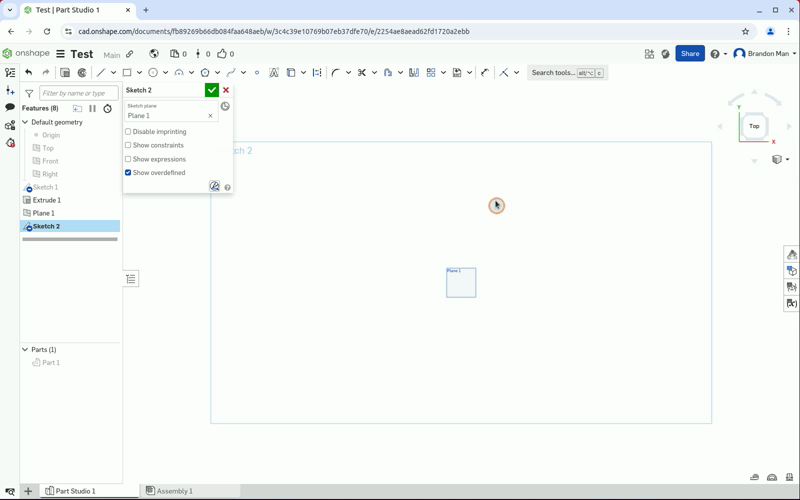
scroll(6)
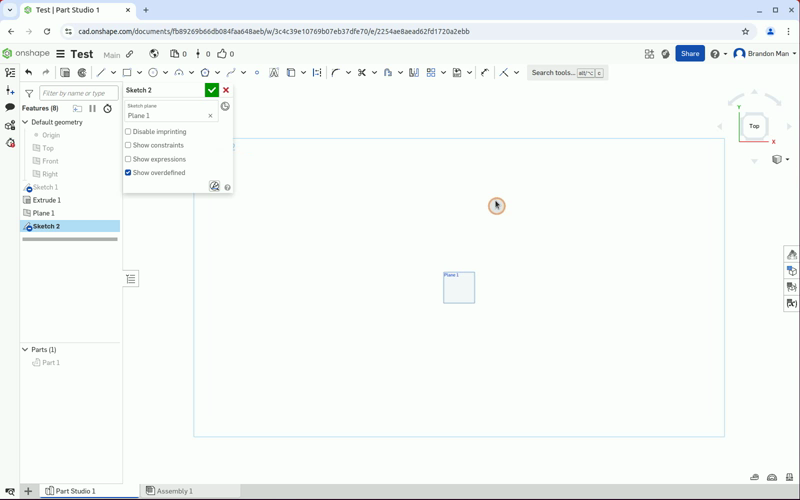
scroll(6)
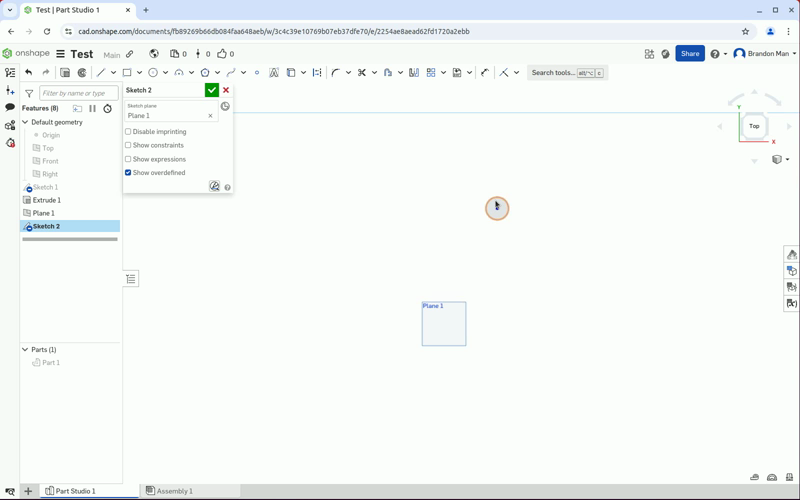
scroll(6)
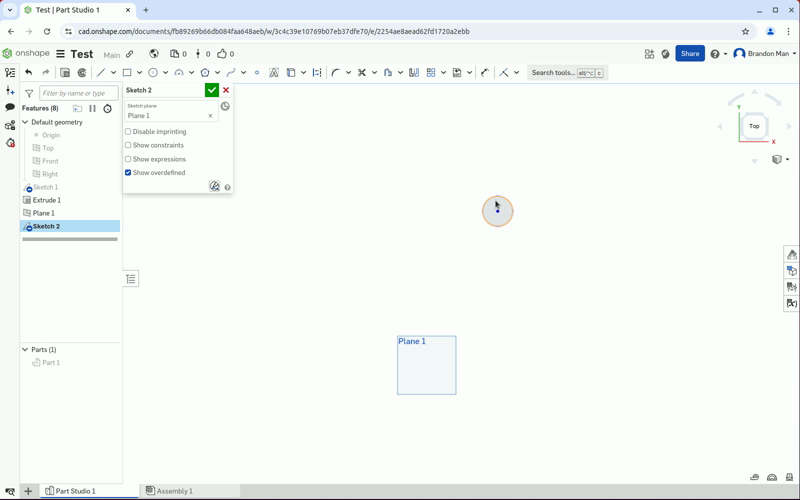
scroll(6)
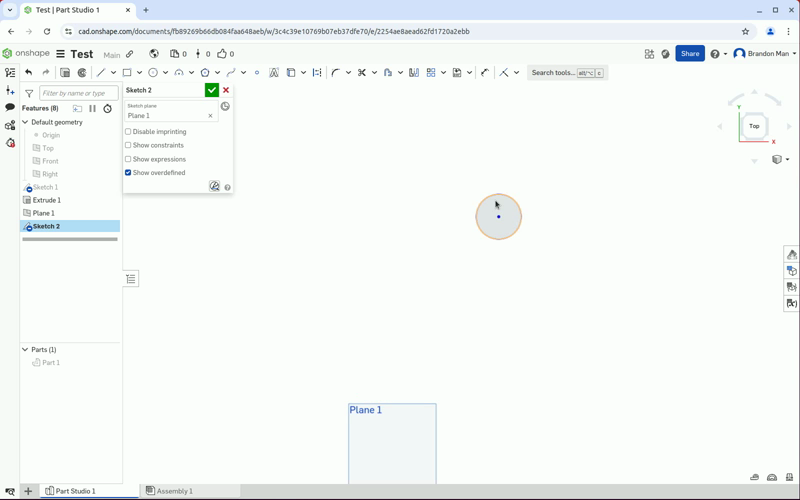
scroll(6)
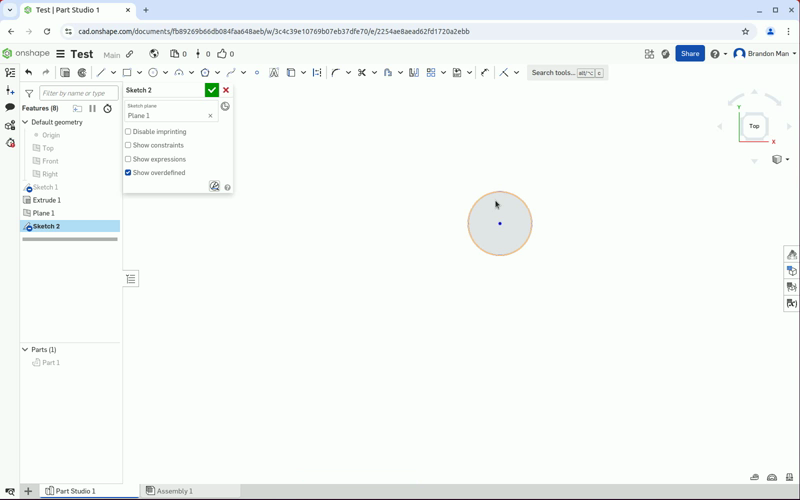
scroll(6)
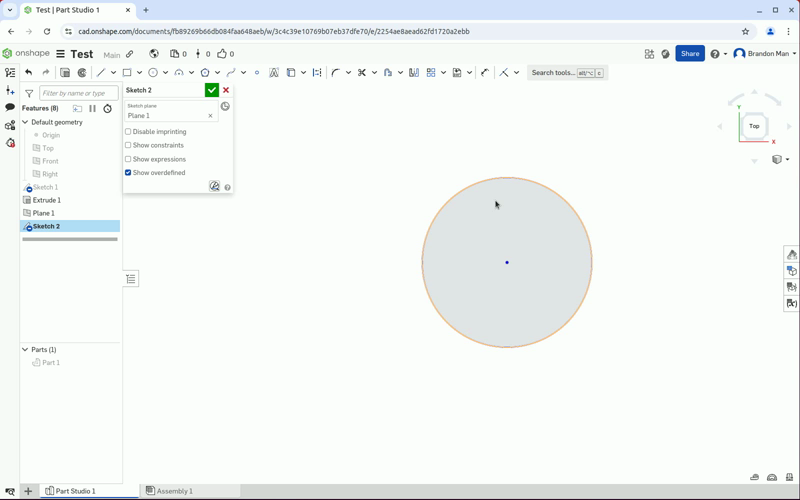
click(495, 200)
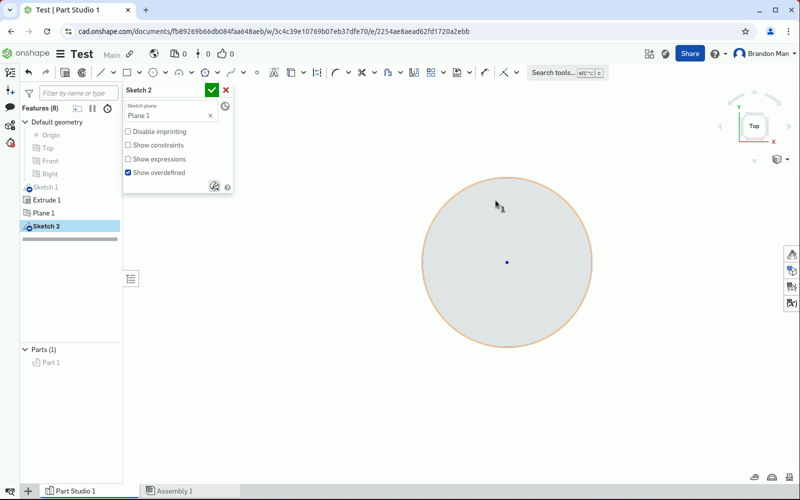
scroll(-6)
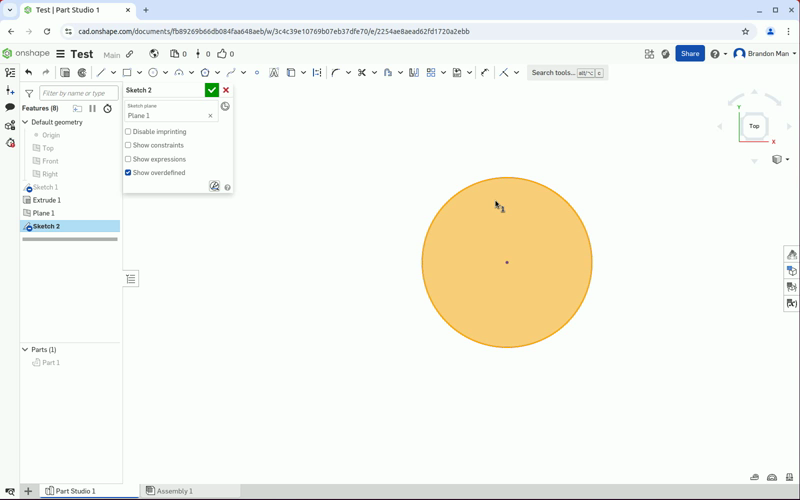
scroll(-6)
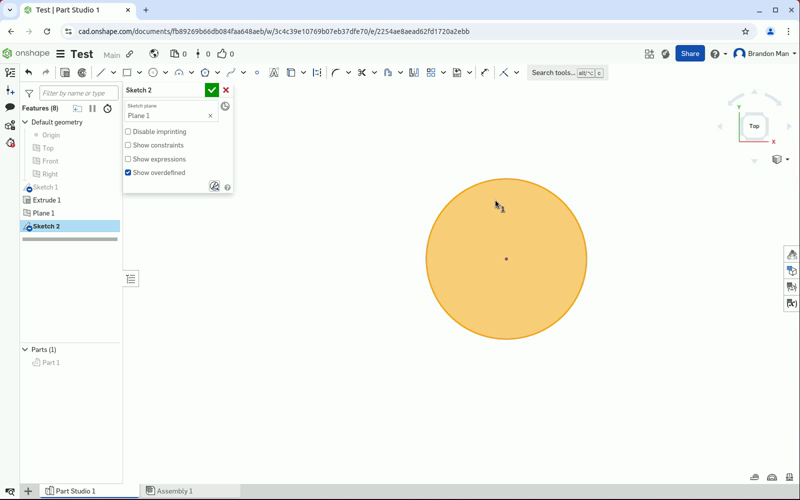
scroll(-6)
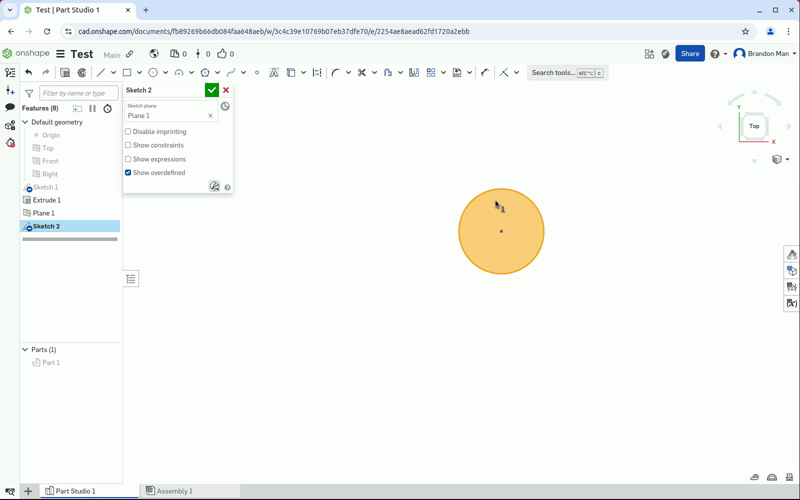
scroll(-6)
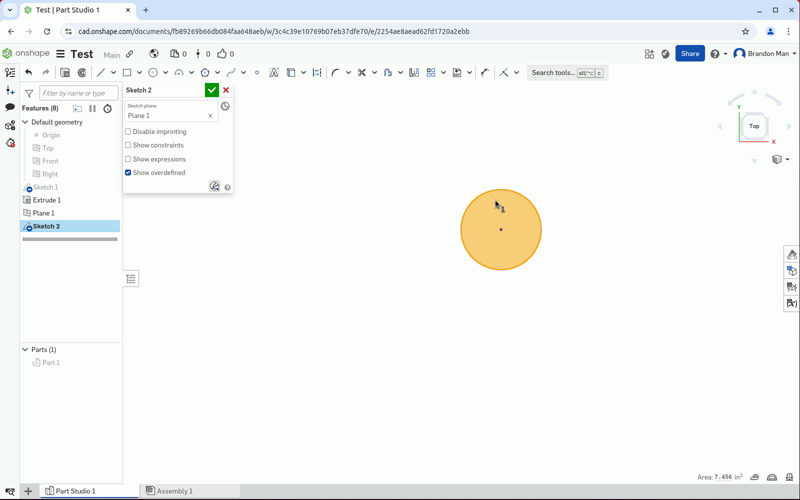
scroll(-6)
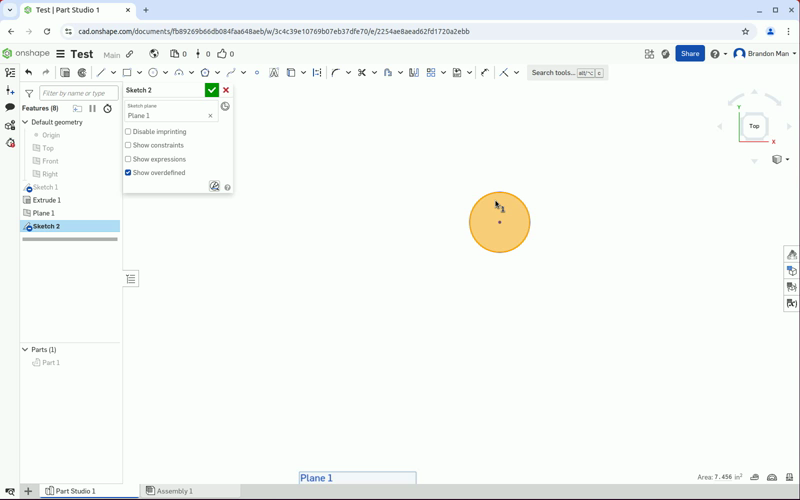
scroll(-6)
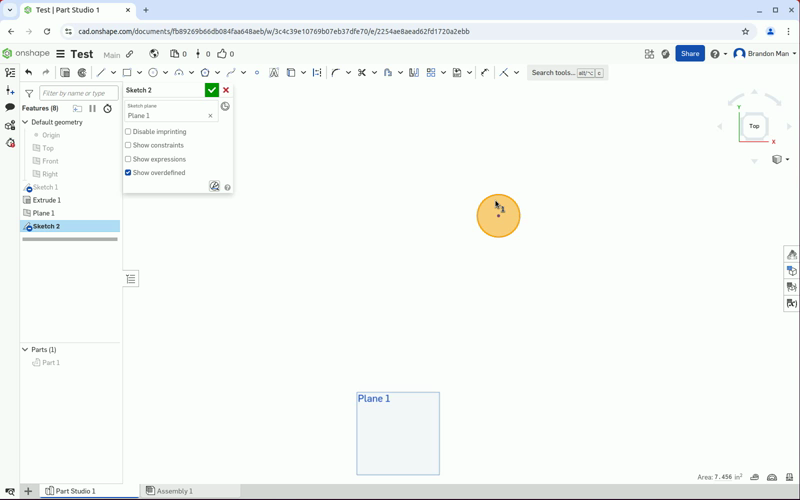
scroll(-6)
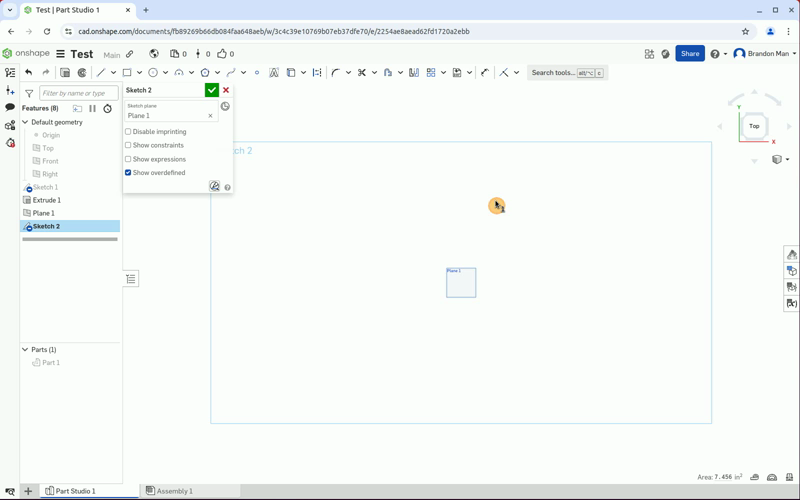
mouse_move(73, 352)
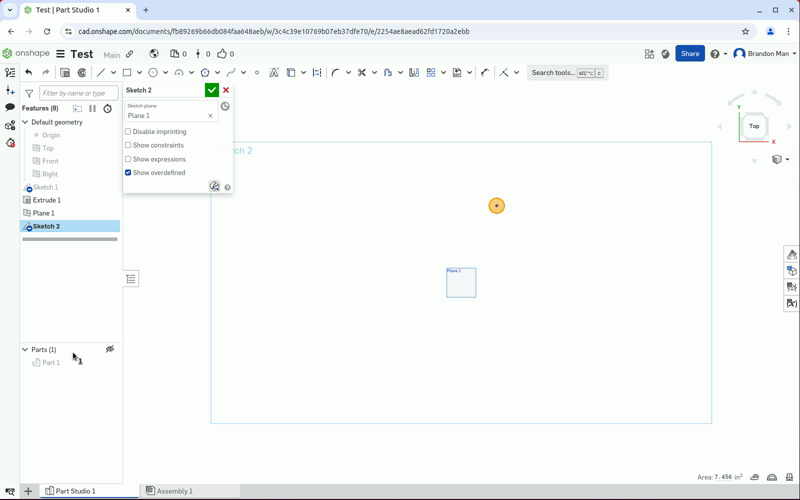
key(shift+y)
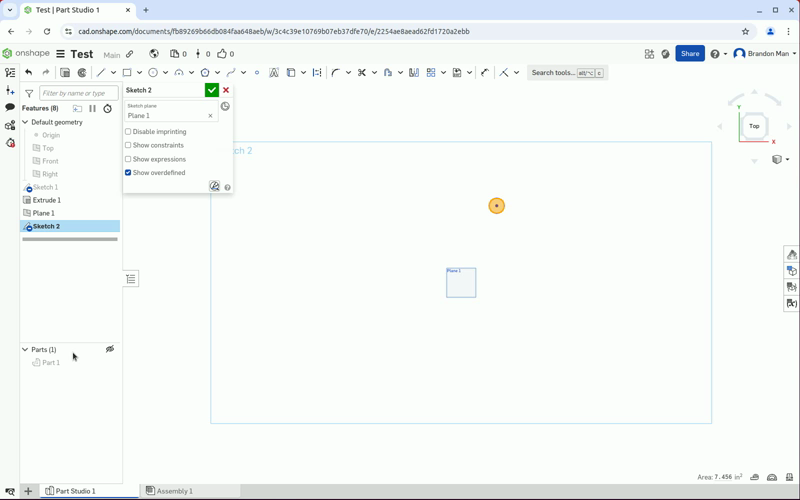
key(shift+e)
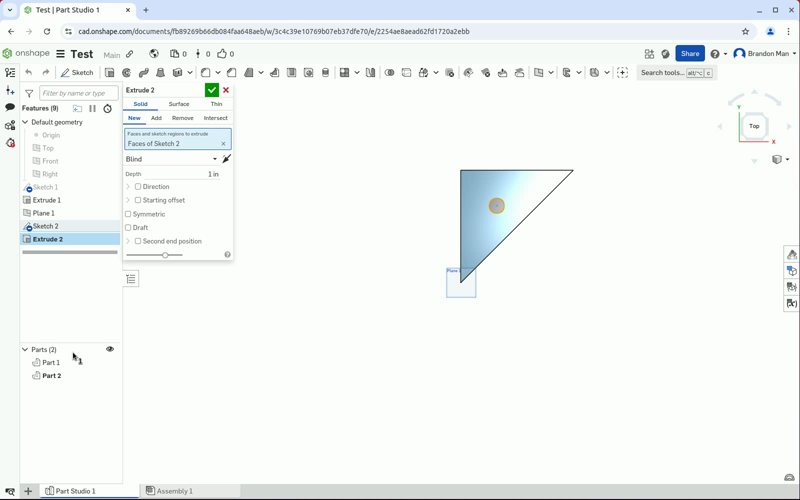
mouse_move(143, 106)
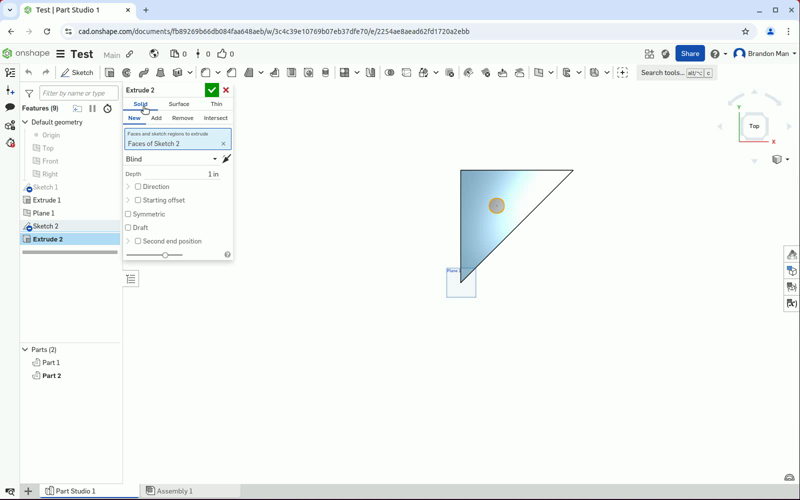
click(143, 106)
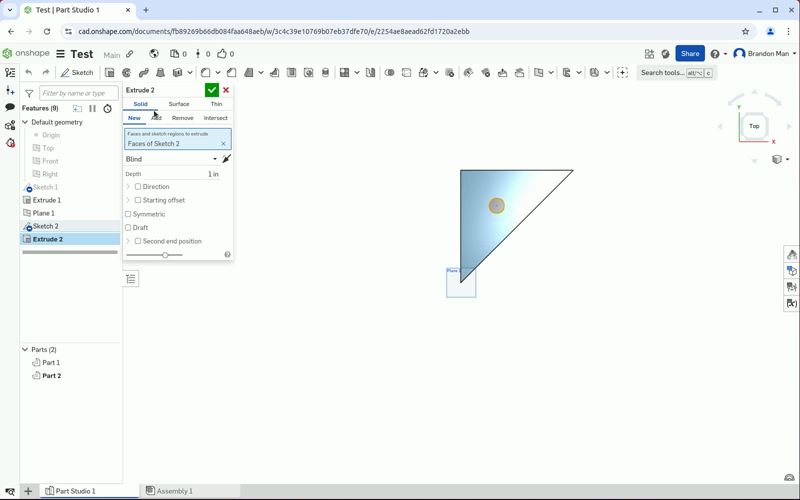
mouse_move(186, 120)
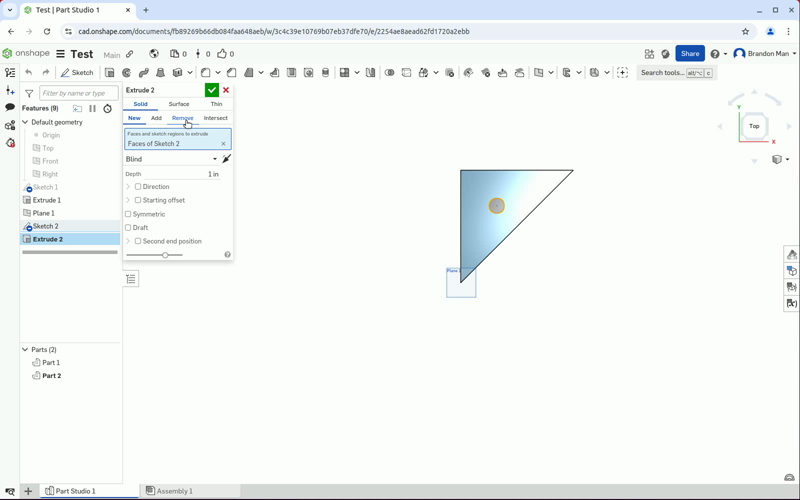
click(186, 120)
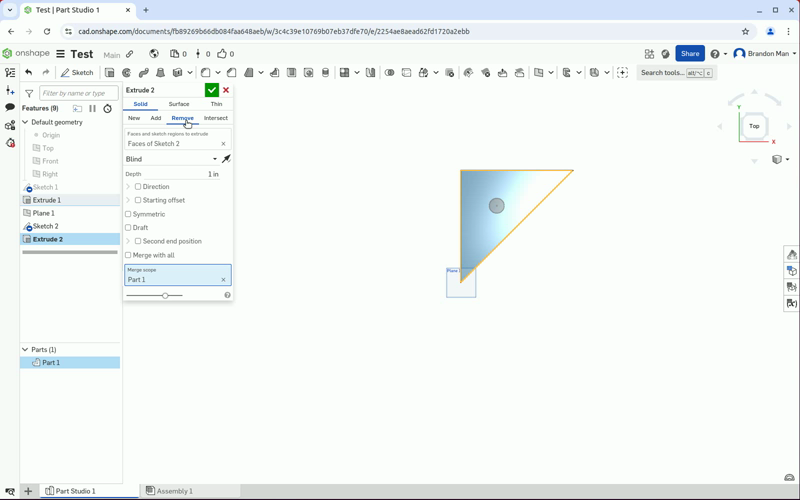
key(tab, 4)
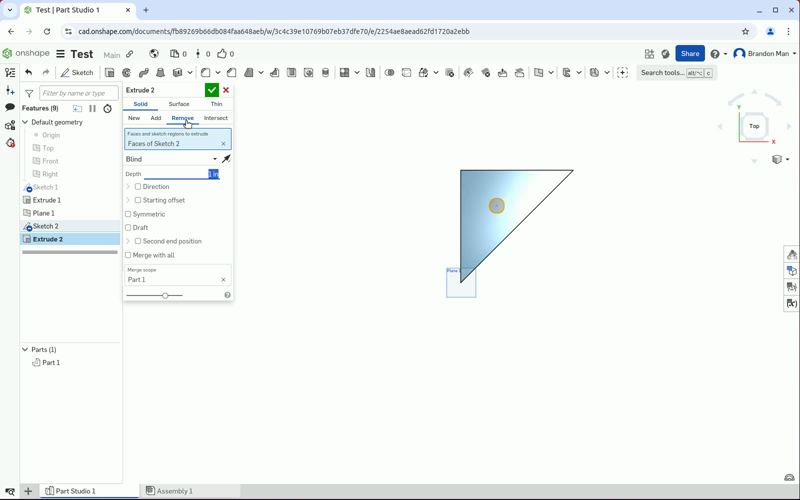
text(5.777)
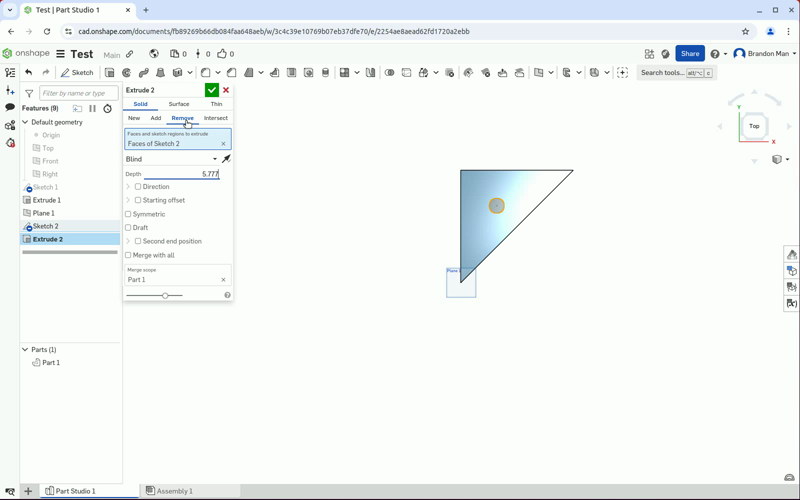
key(tab, 6)
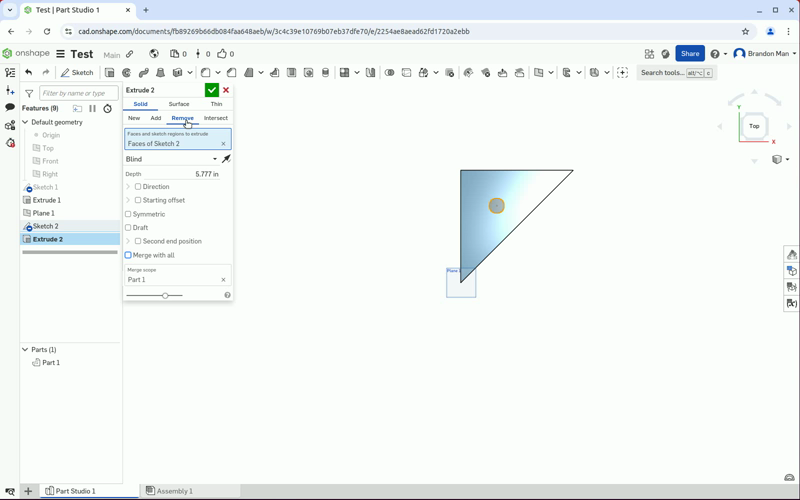
key(space)
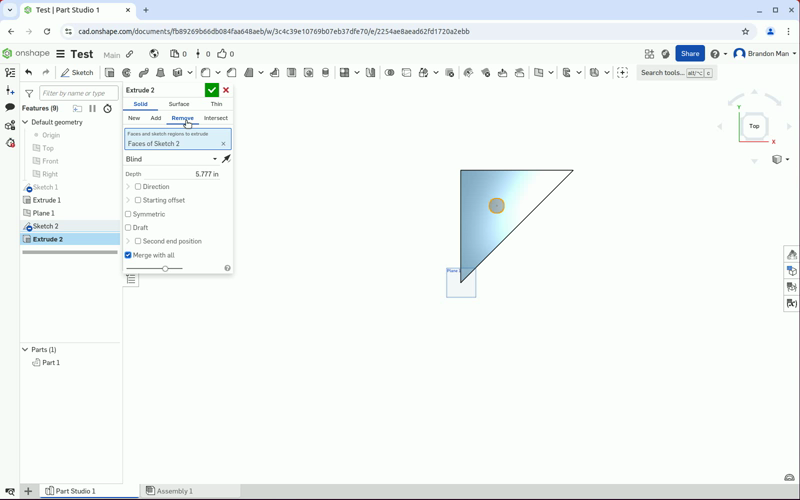
key(enter)
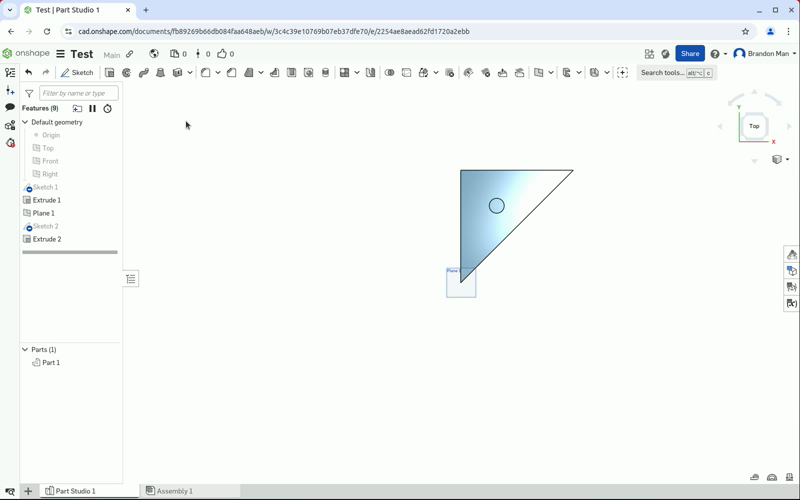
key(shift+h)
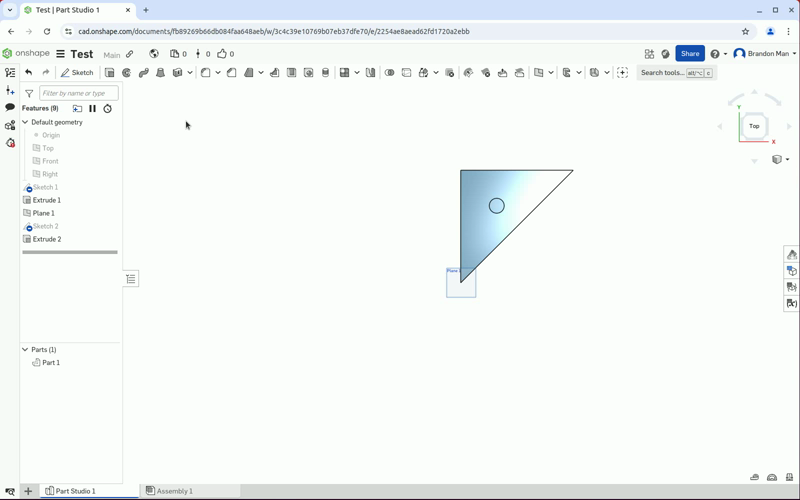
key(shift+h)
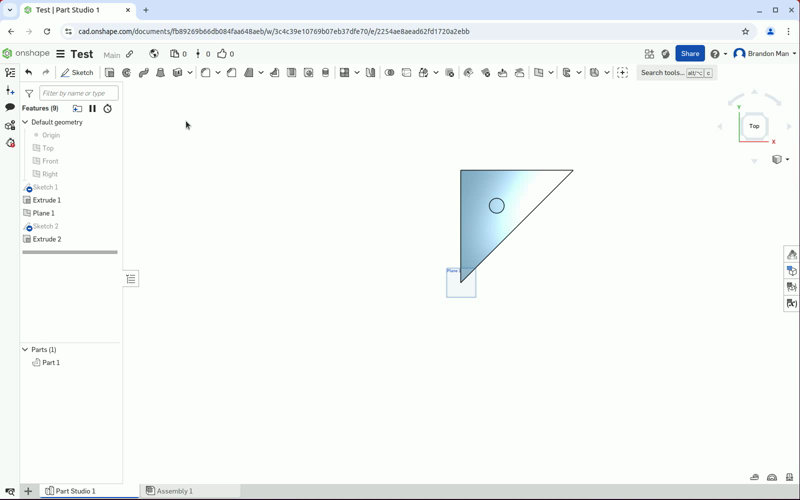
key(shift+7)
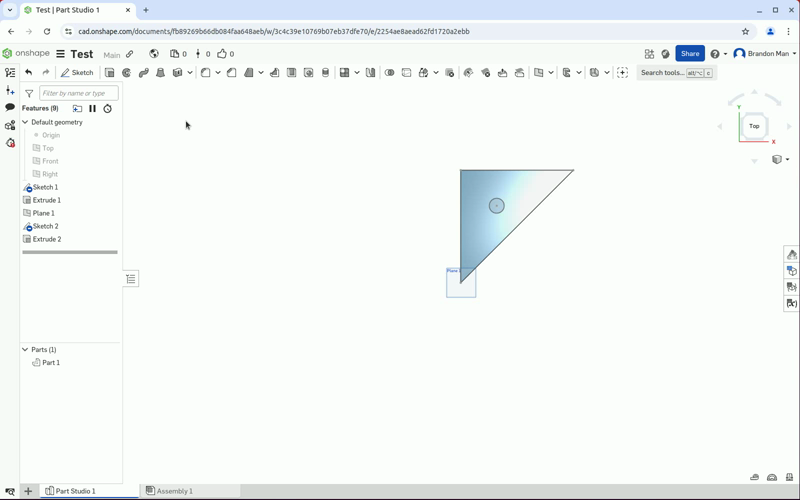
key(up, 3)
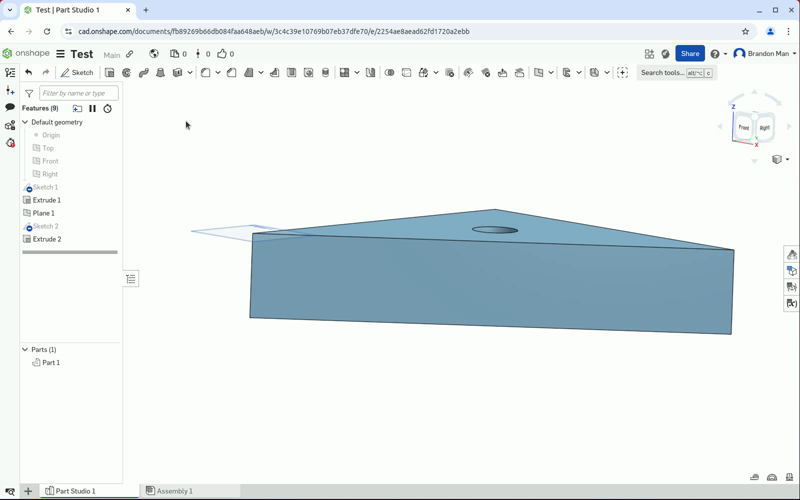
key(left, 3)
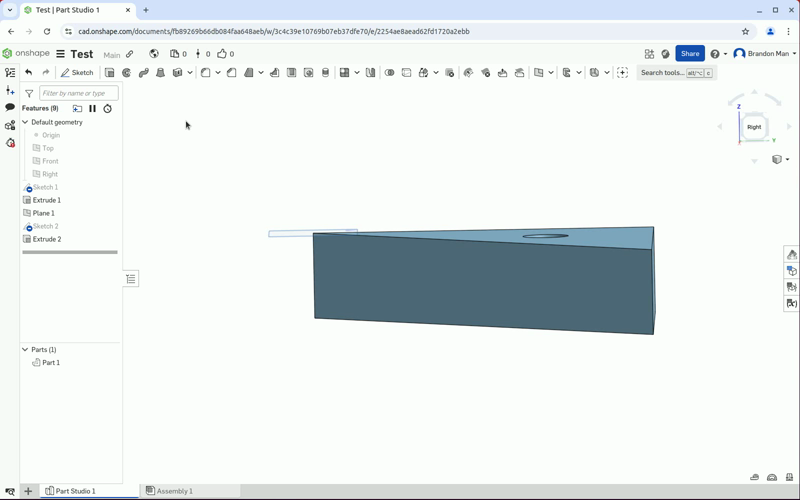
key(right, 3)
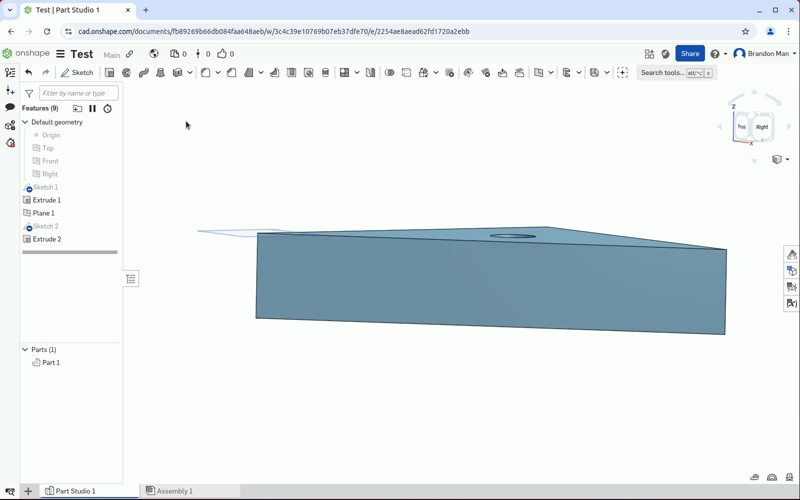
key(down, 3)
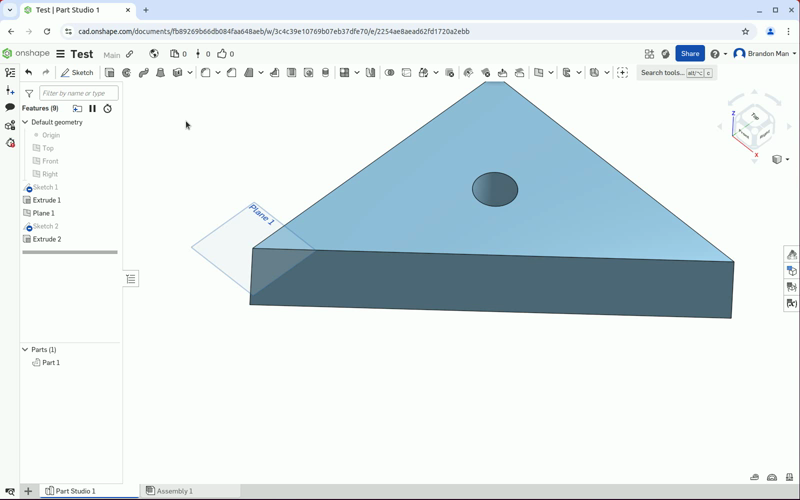
mouse_move(73, 189)
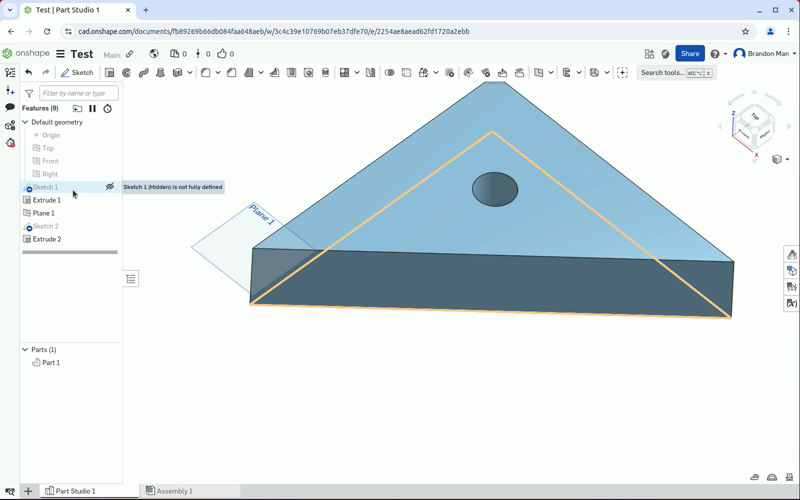
click(73, 189)